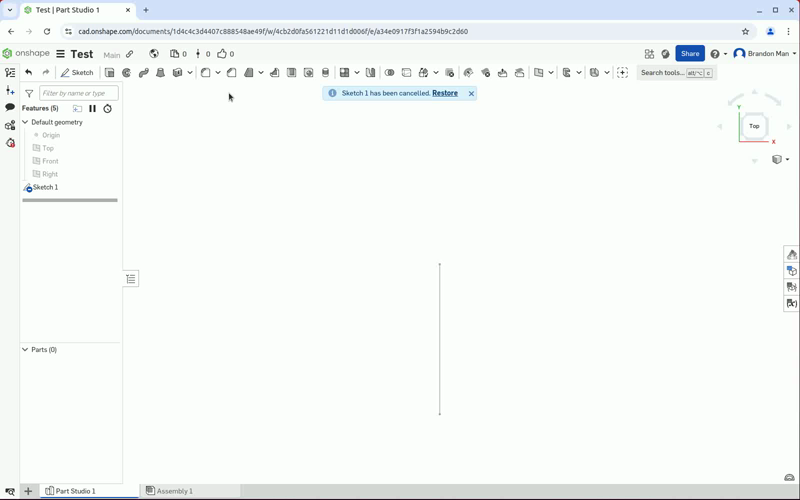
key(shift+h)
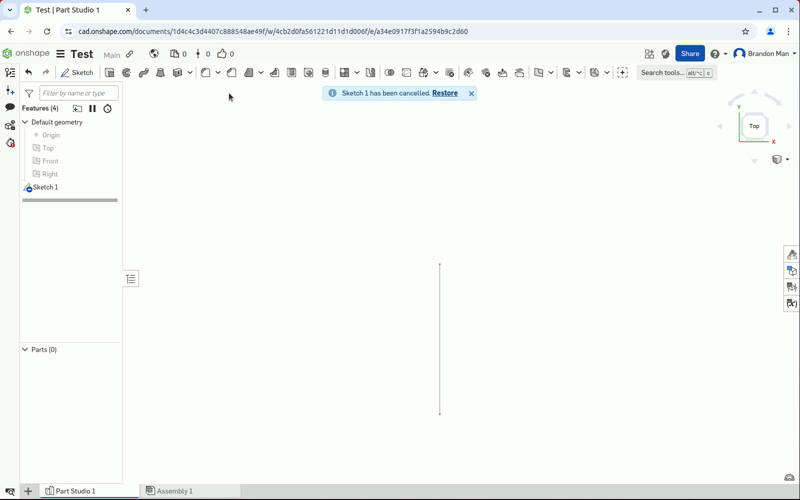
key(shift+s)
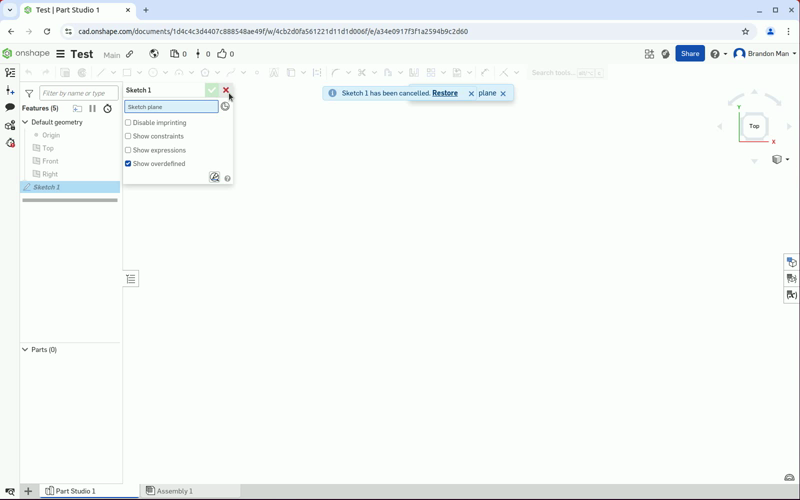
mouse_move(73, 150)
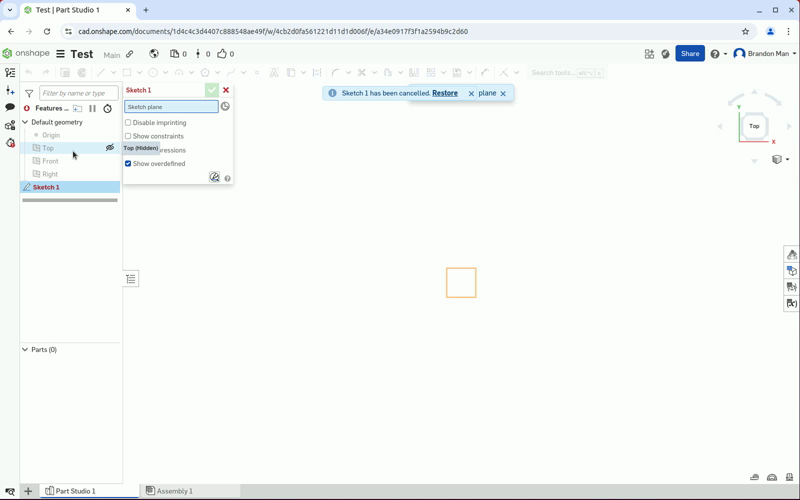
click(73, 150)
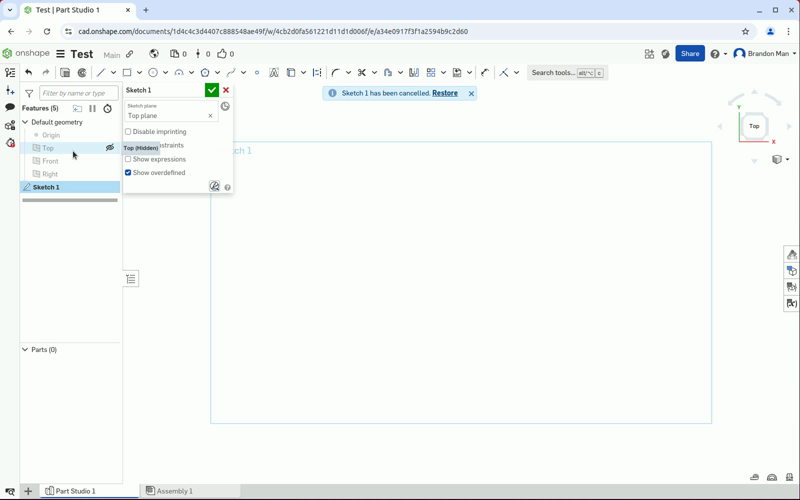
mouse_move(73, 352)
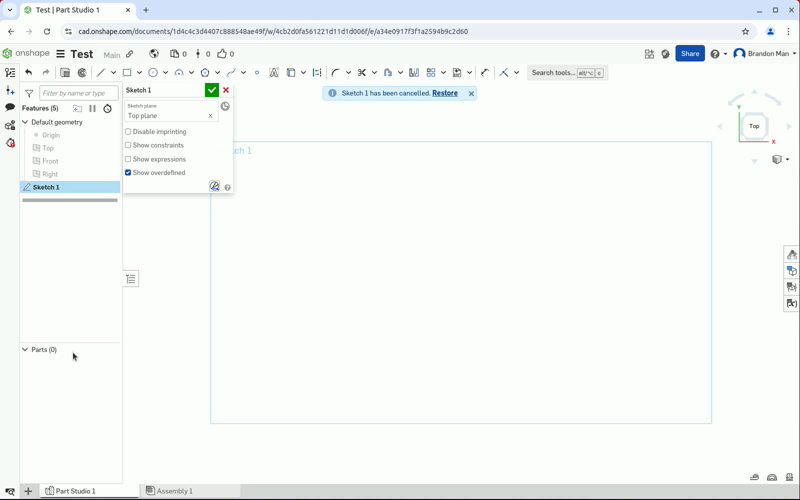
key(y)
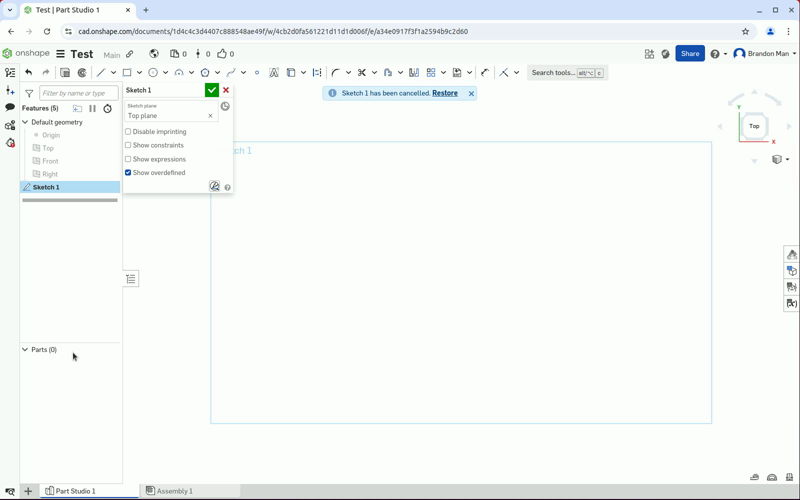
key(c)
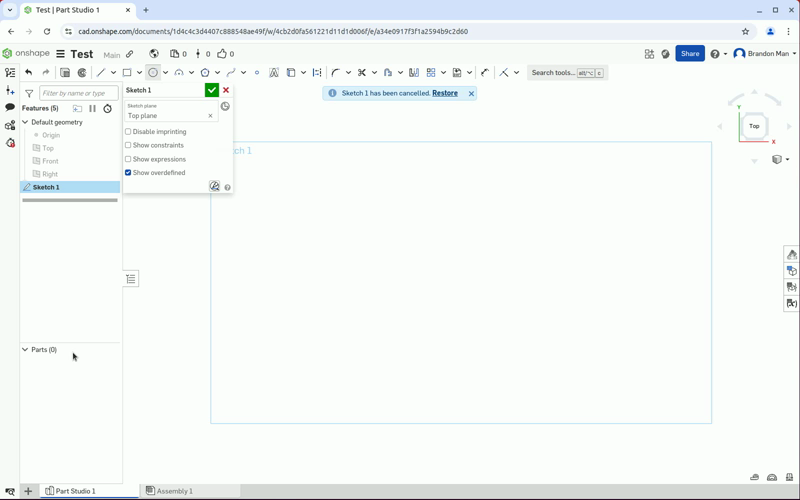
key_down(shift)
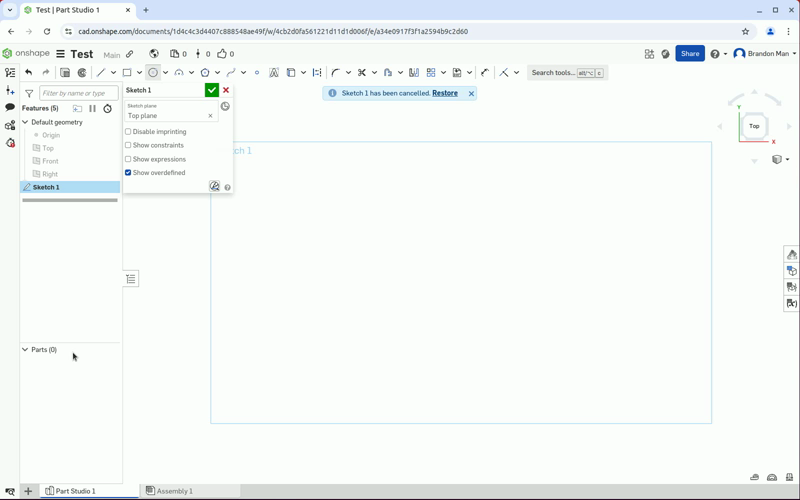
mouse_move(537, 308)
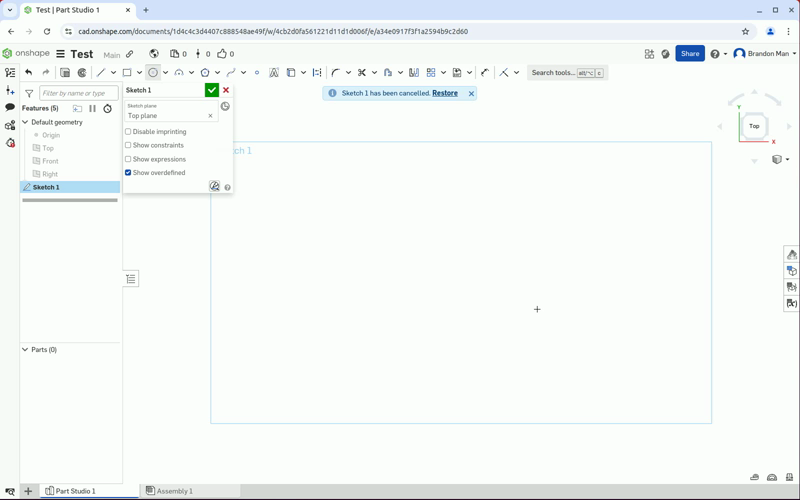
click(537, 308)
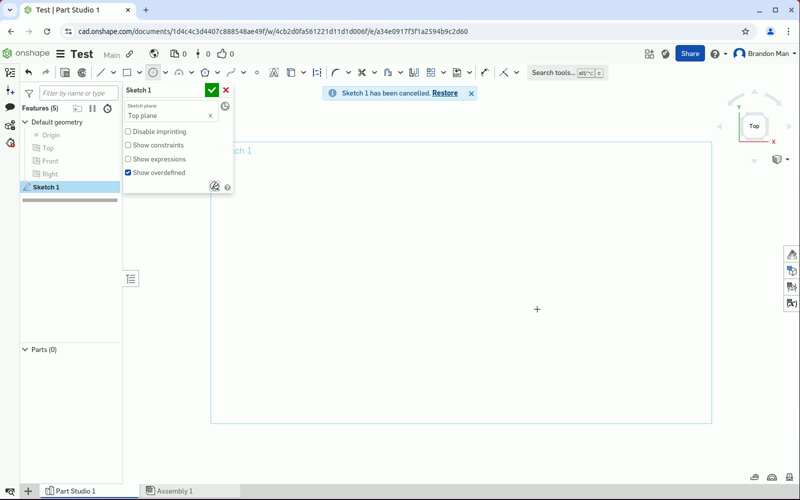
key_up(shift)
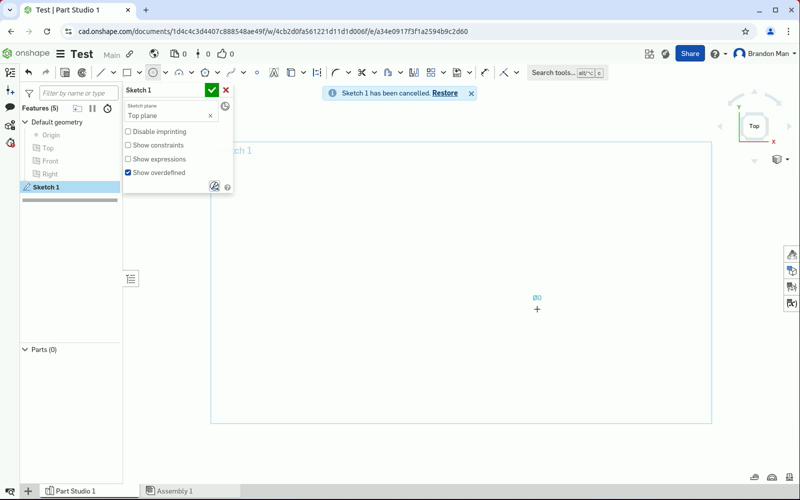
mouse_move(569, 308)
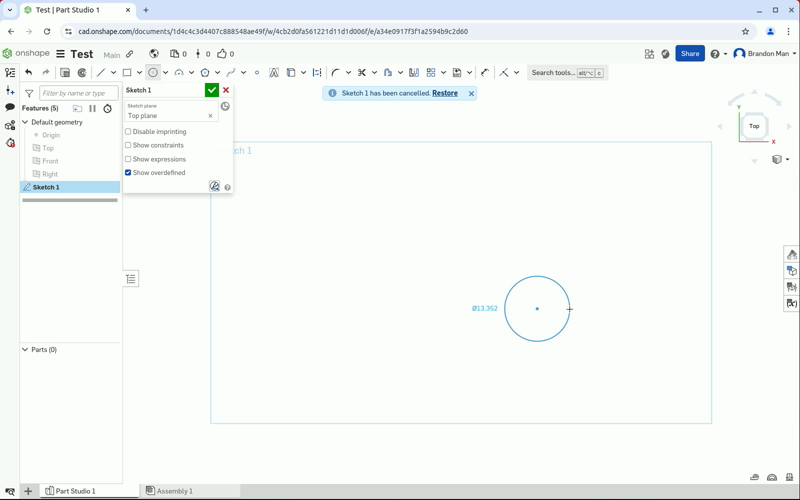
click(569, 308)
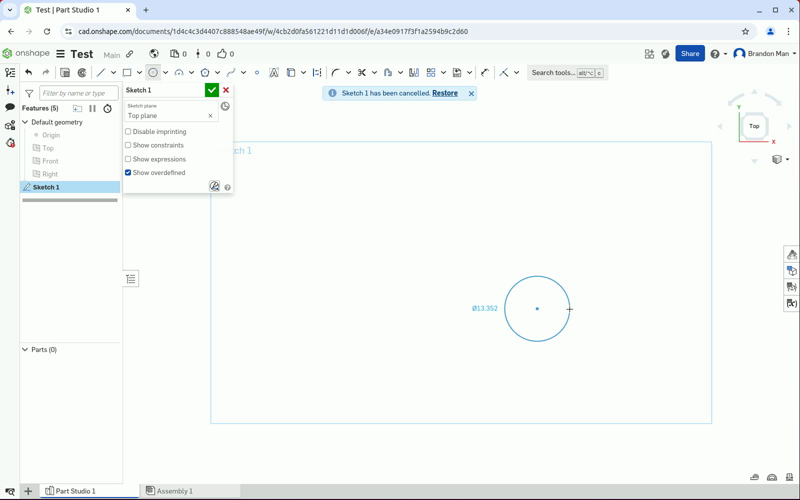
key(esc)
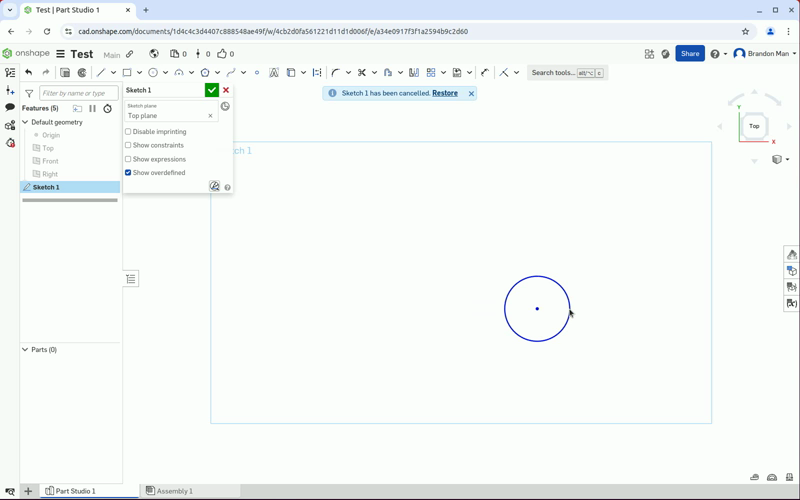
mouse_move(556, 287)
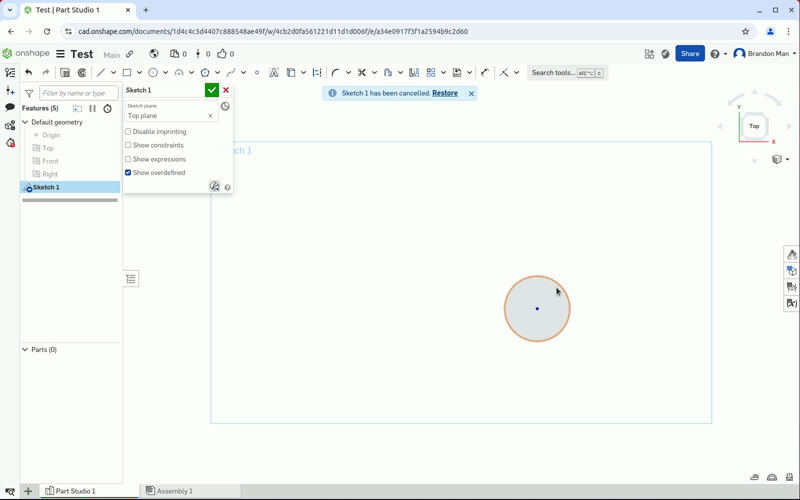
click(556, 287)
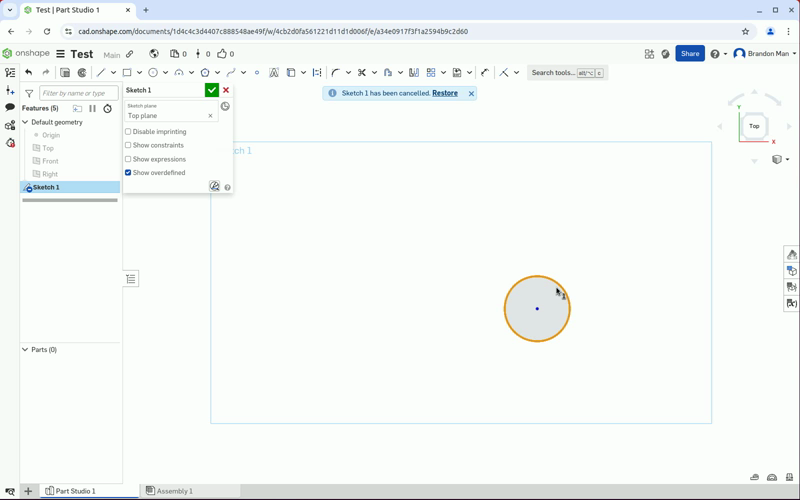
mouse_move(73, 352)
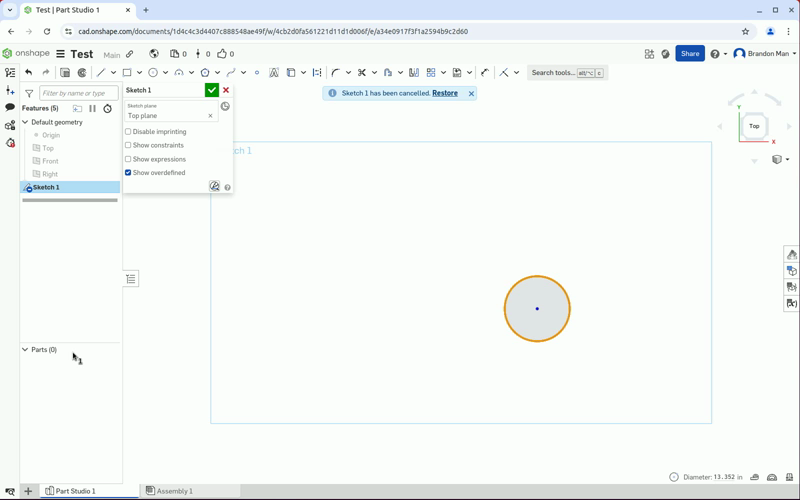
key(shift+y)
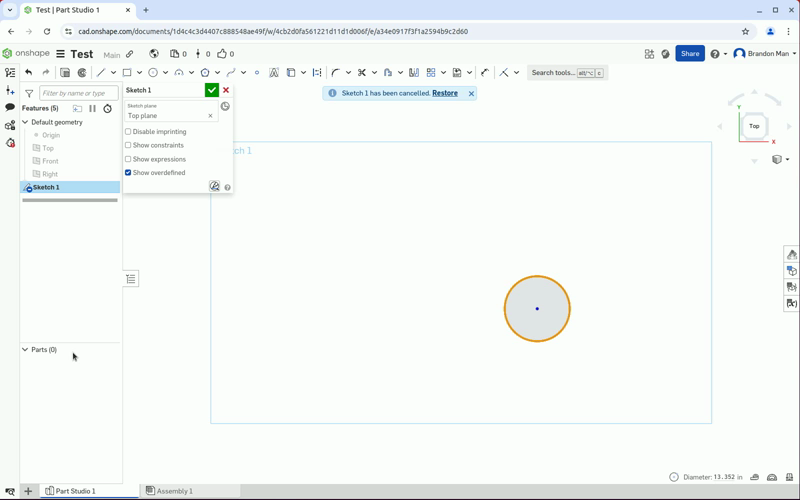
key(shift+e)
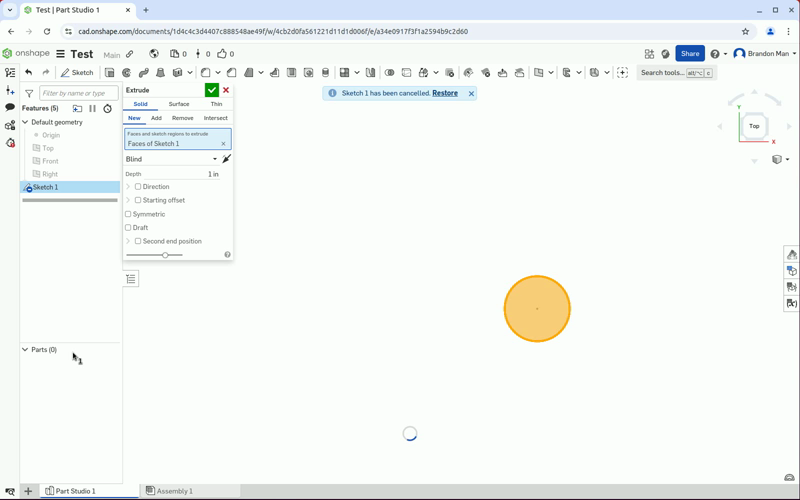
mouse_move(143, 106)
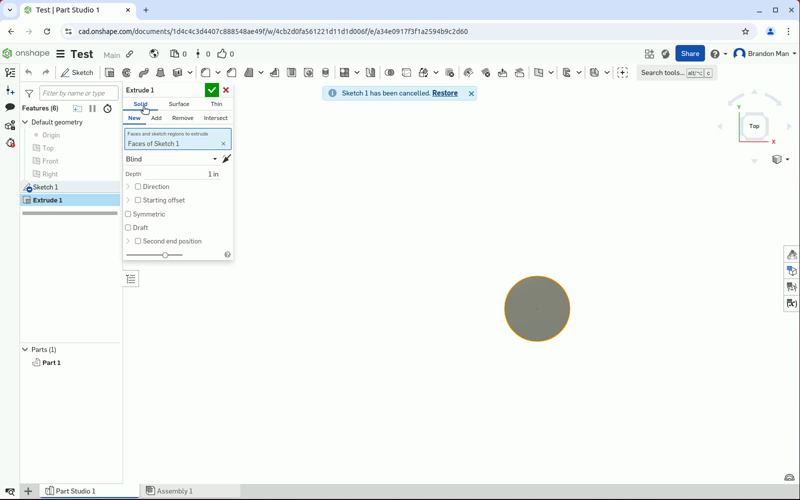
click(143, 106)
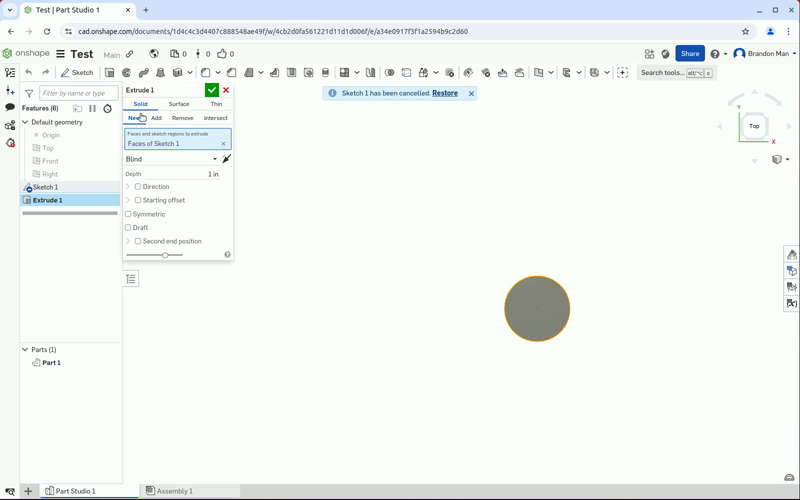
mouse_move(137, 120)
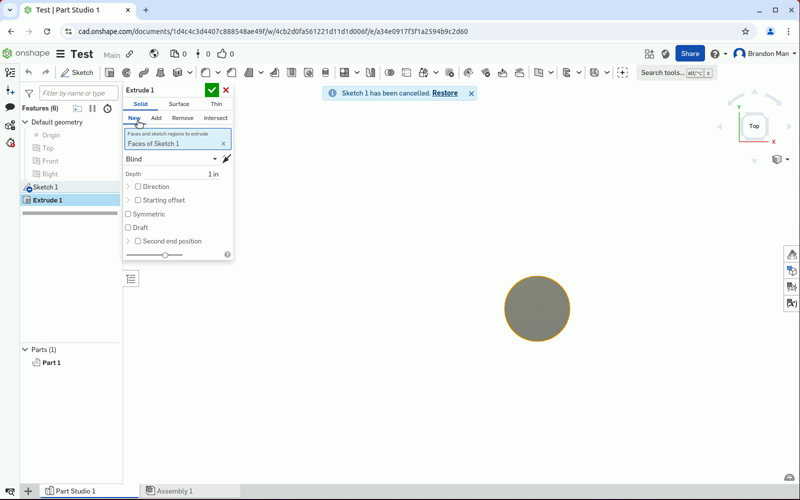
click(137, 120)
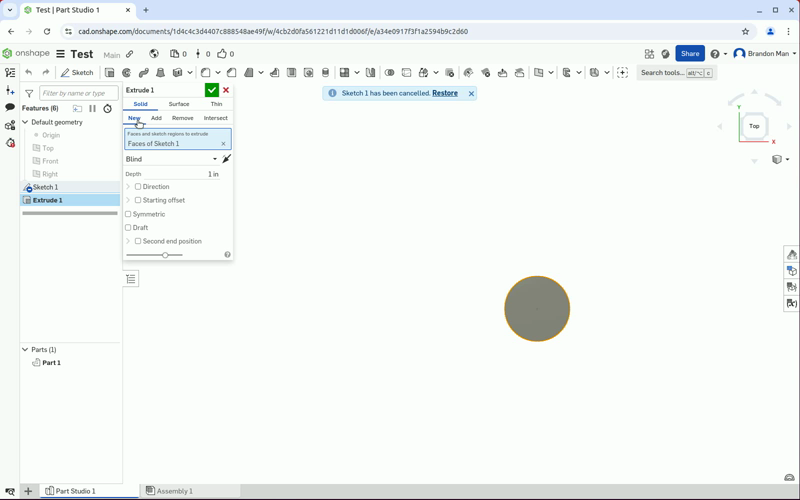
key(tab, 4)
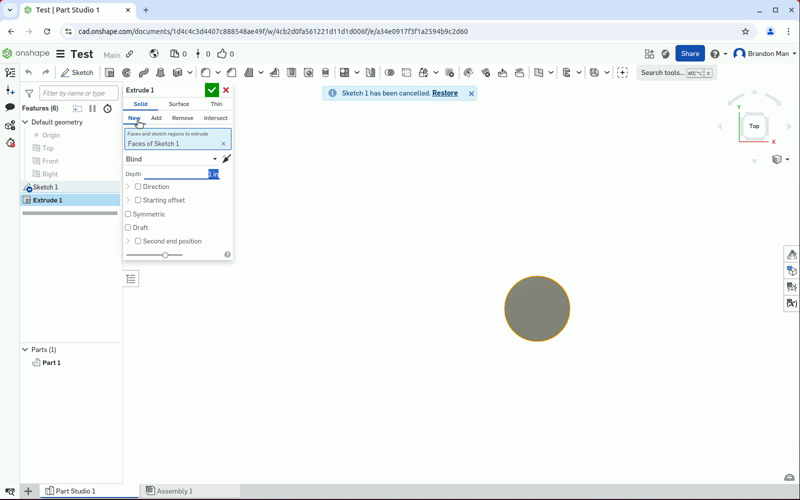
text(4.092)
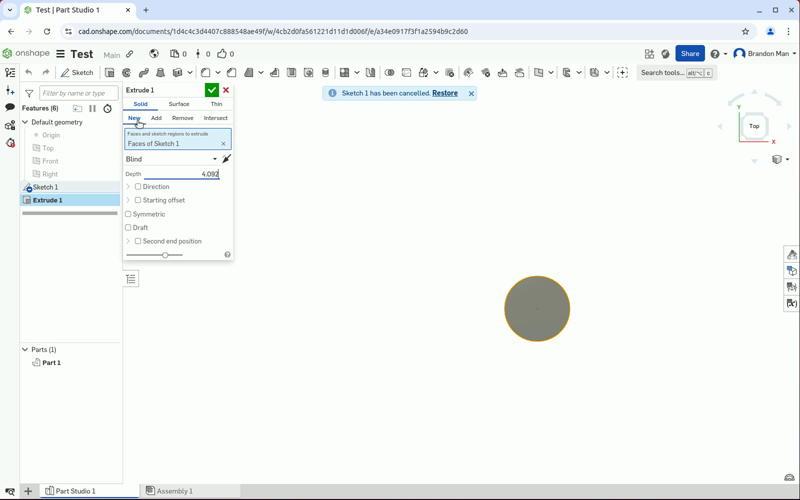
key(enter)
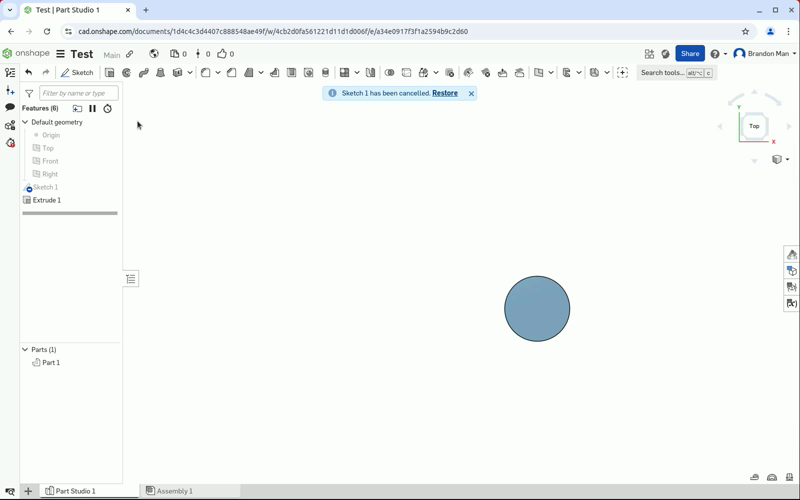
key(shift+h)
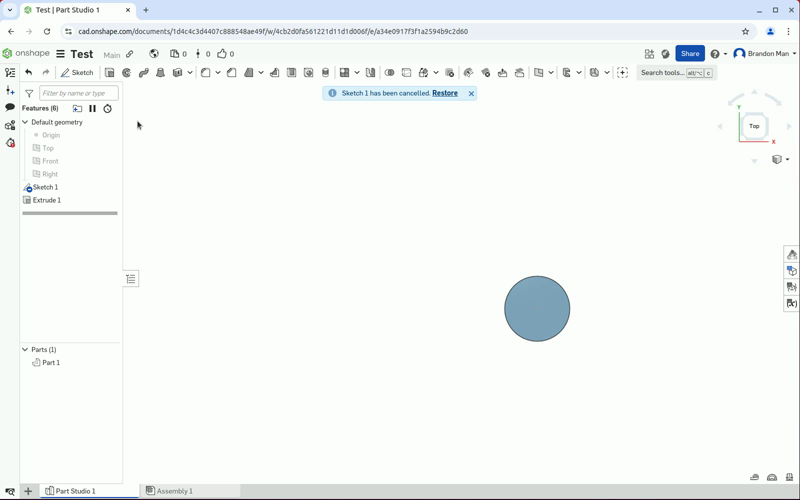
key(shift+h)
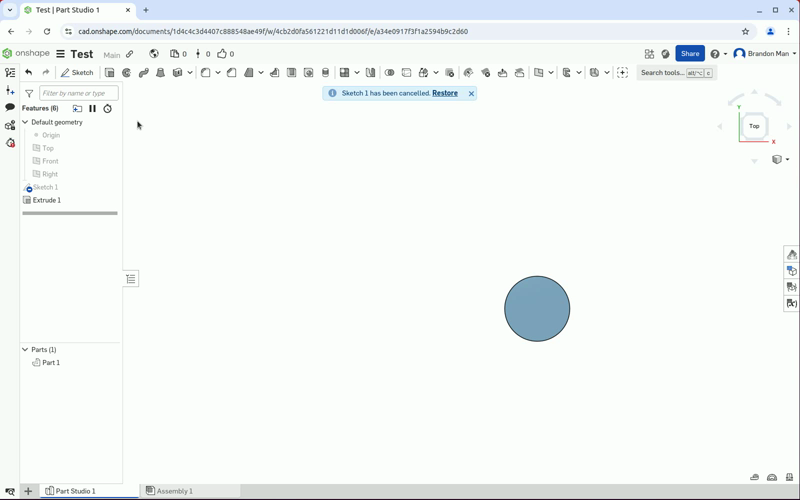
mouse_move(73, 189)
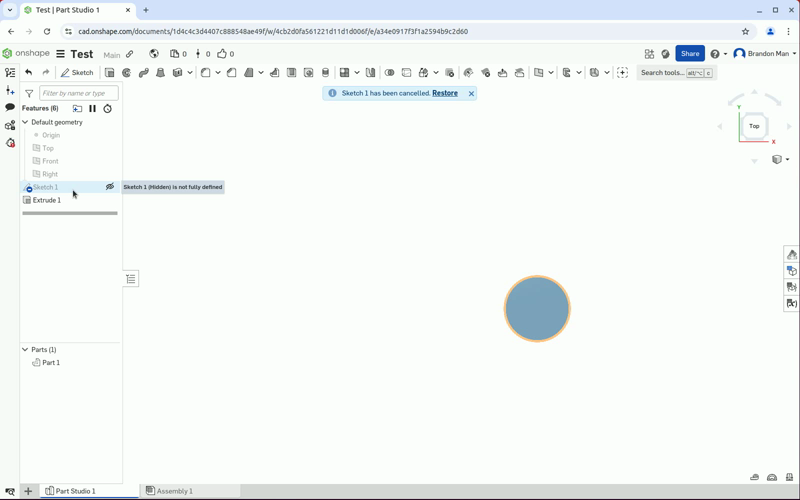
click(73, 189)
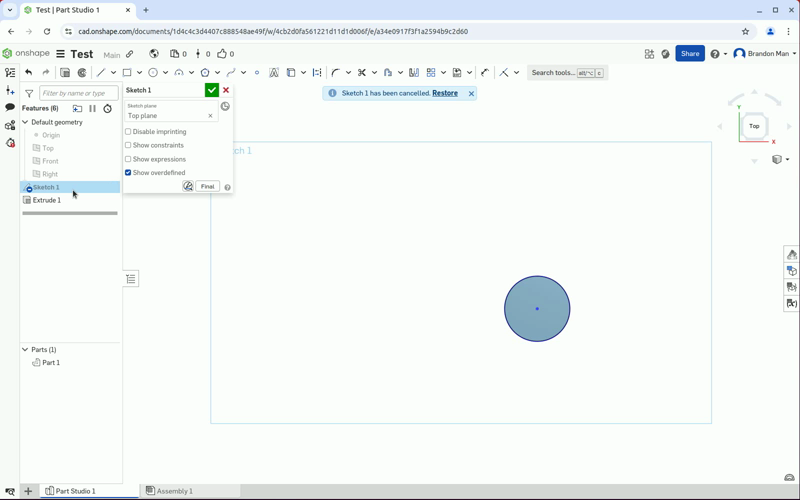
mouse_move(229, 92)
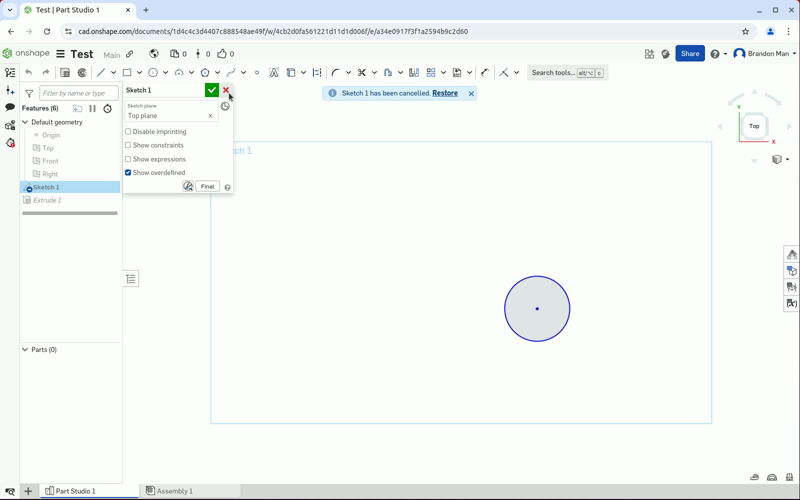
click(229, 92)
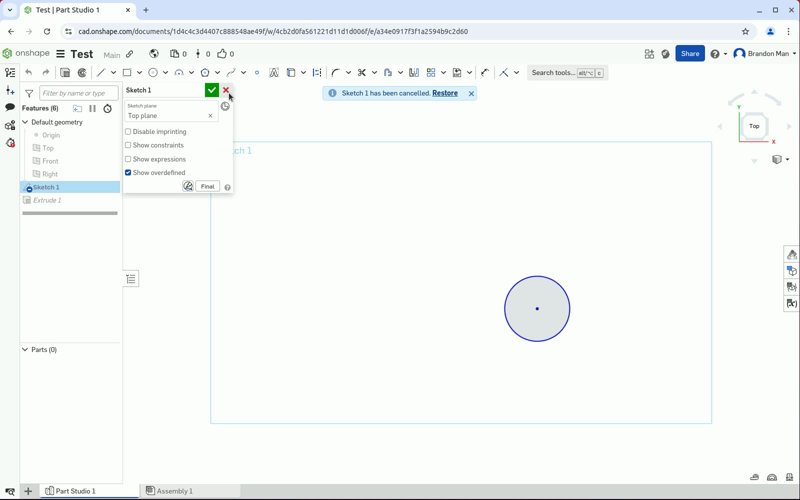
key(shift+s)
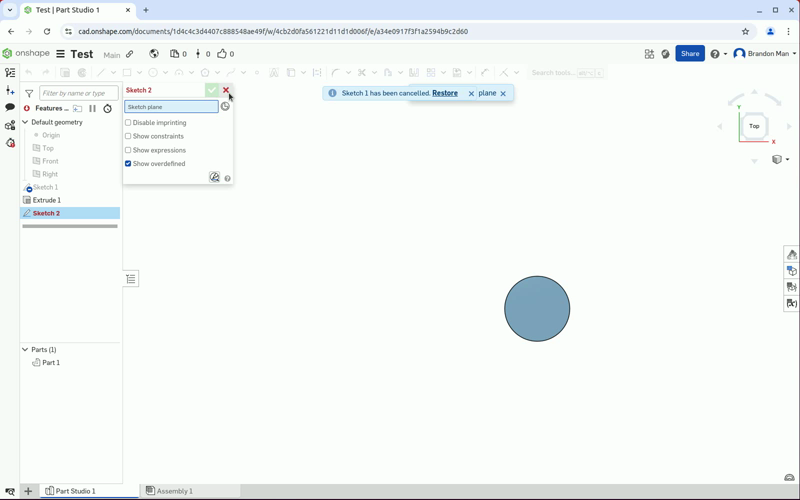
mouse_move(73, 150)
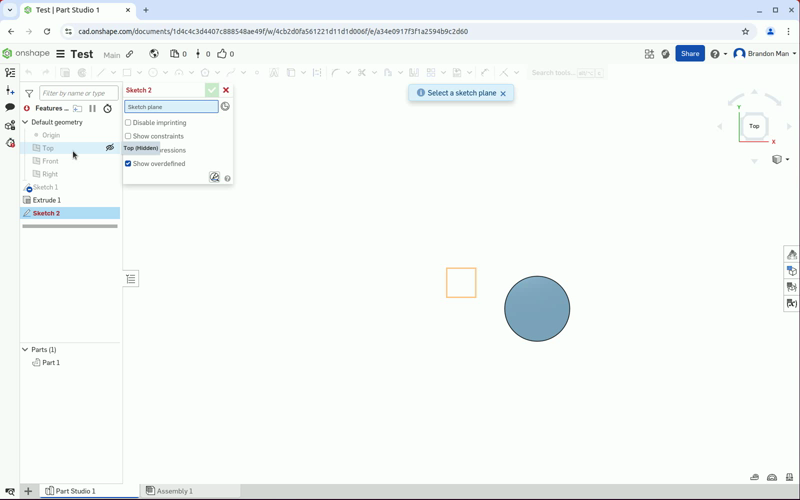
click(73, 150)
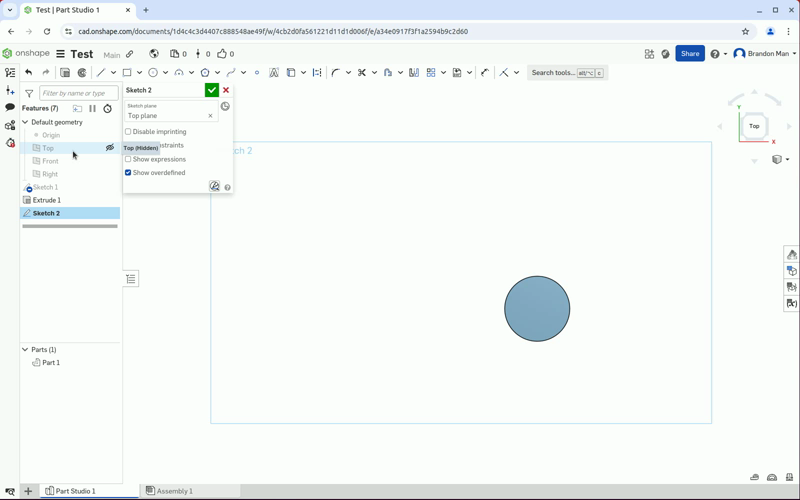
mouse_move(73, 352)
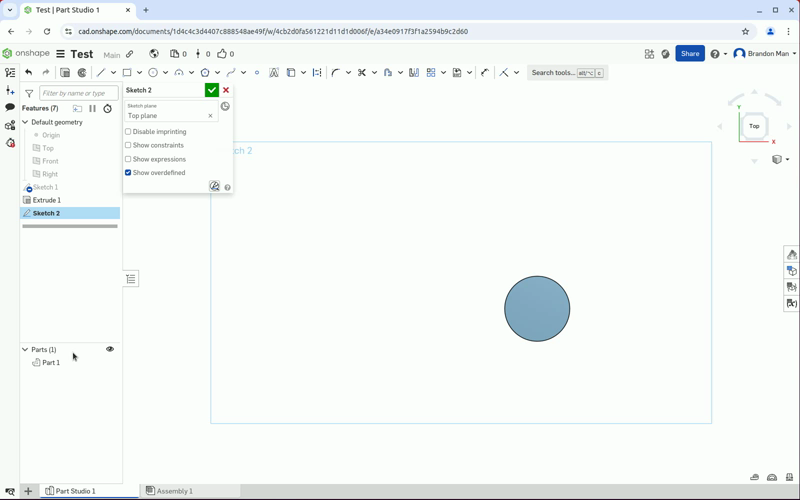
key(y)
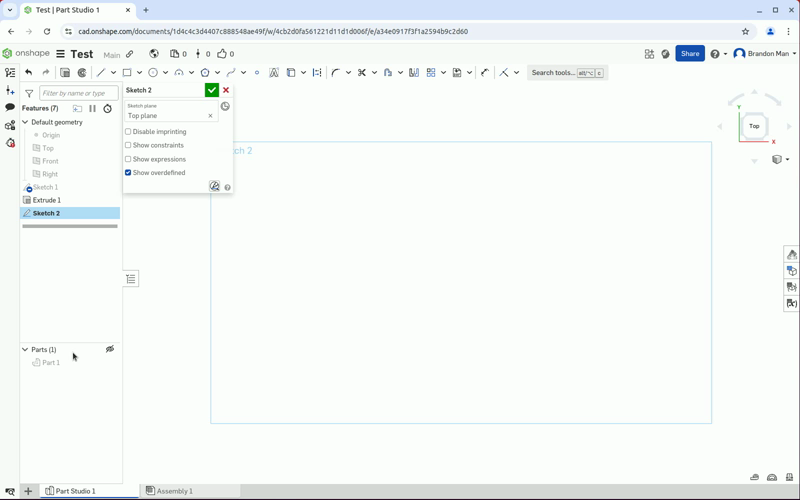
key(c)
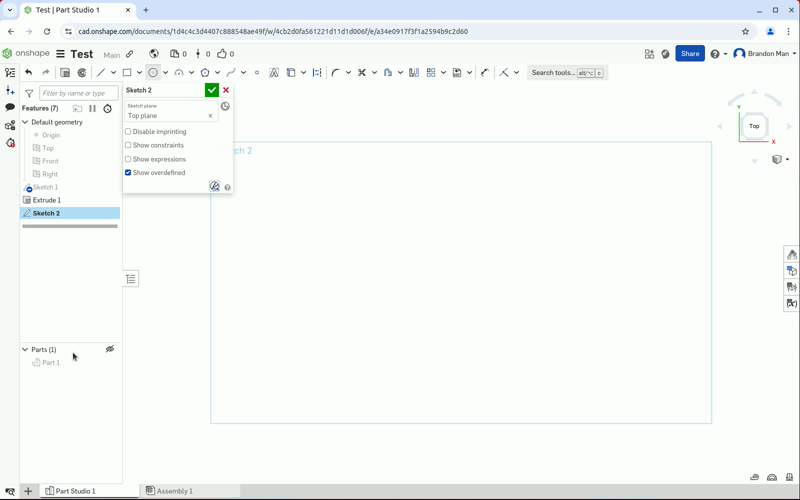
key_down(shift)
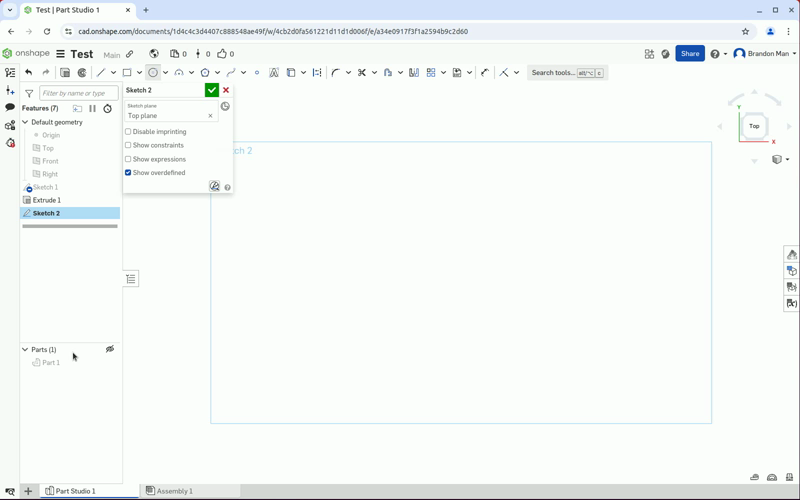
mouse_move(392, 324)
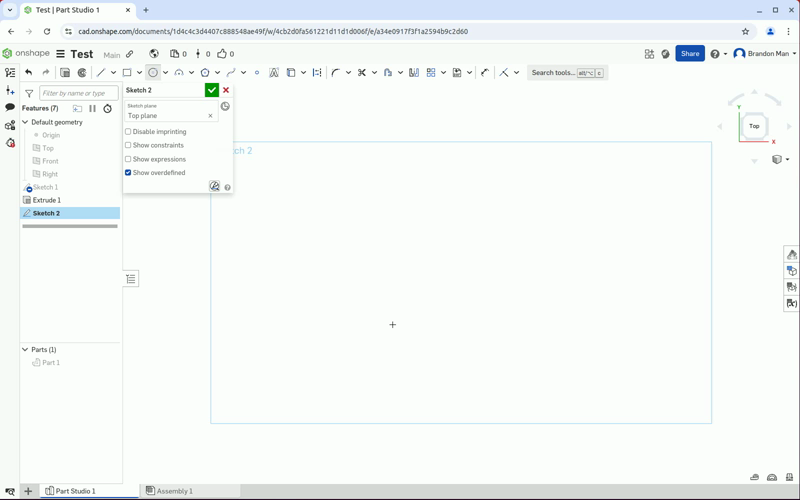
click(392, 324)
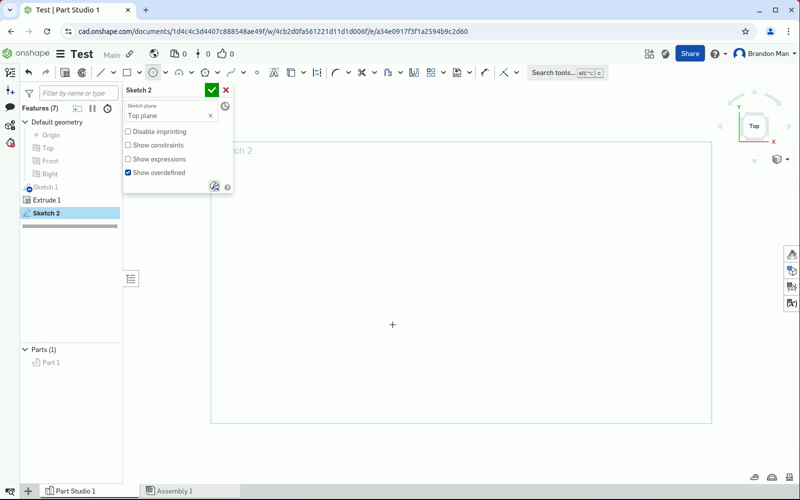
key_up(shift)
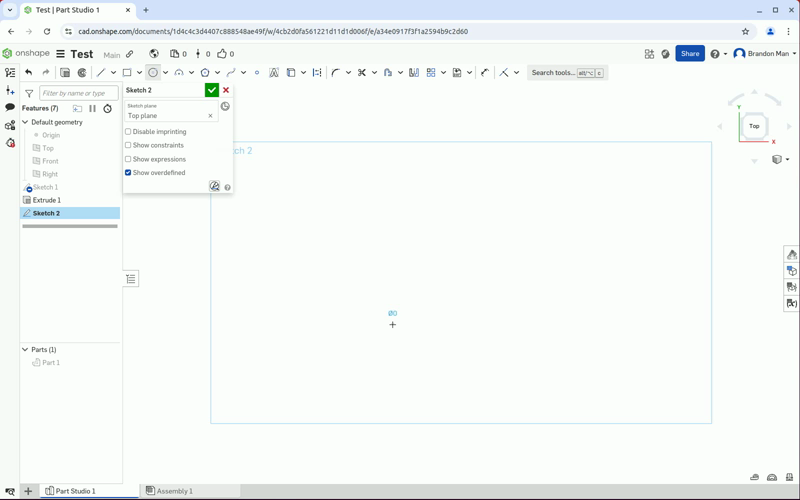
mouse_move(425, 324)
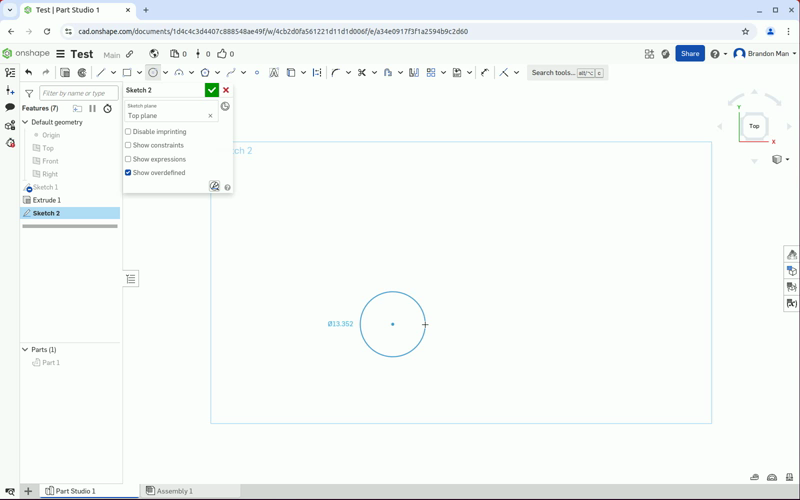
click(425, 324)
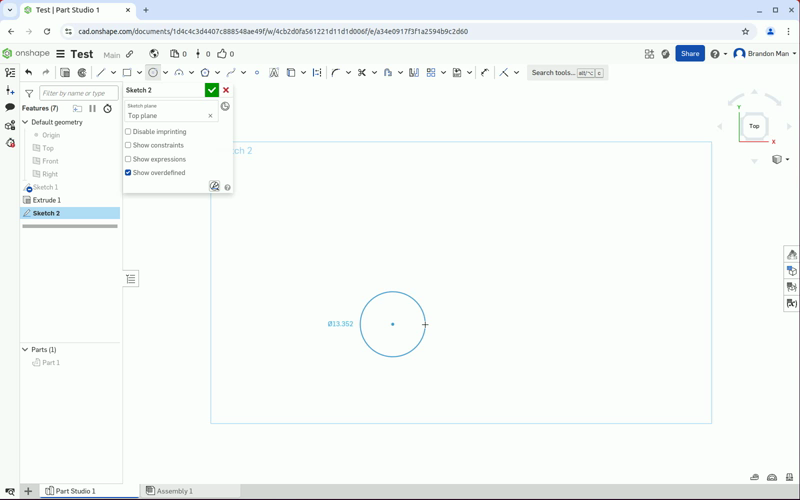
key(esc)
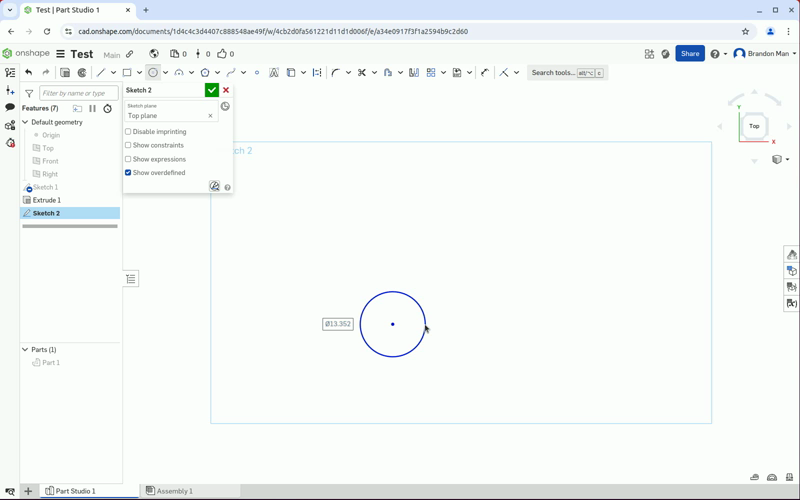
mouse_move(365, 317)
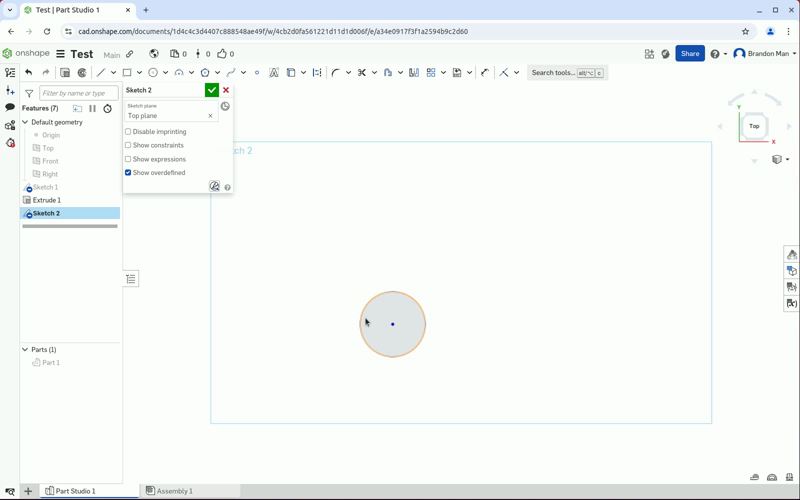
click(365, 317)
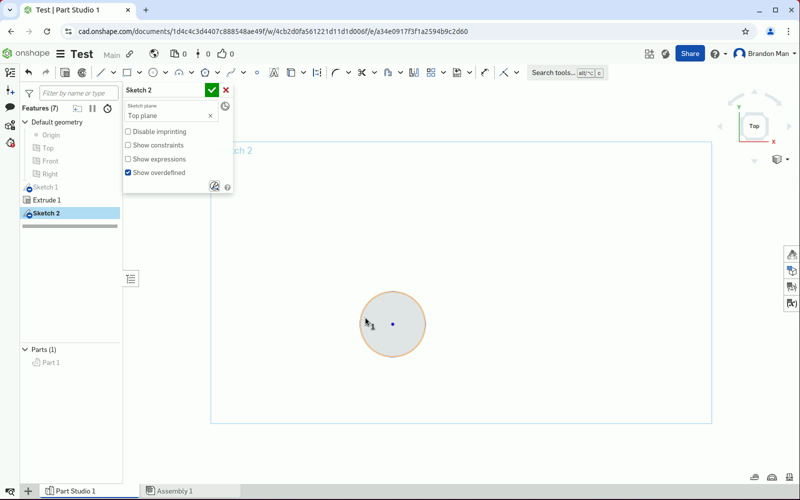
mouse_move(73, 352)
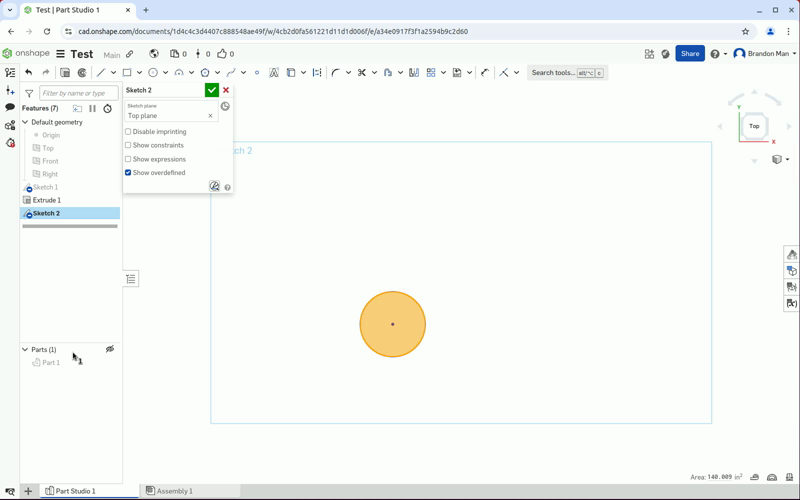
key(shift+y)
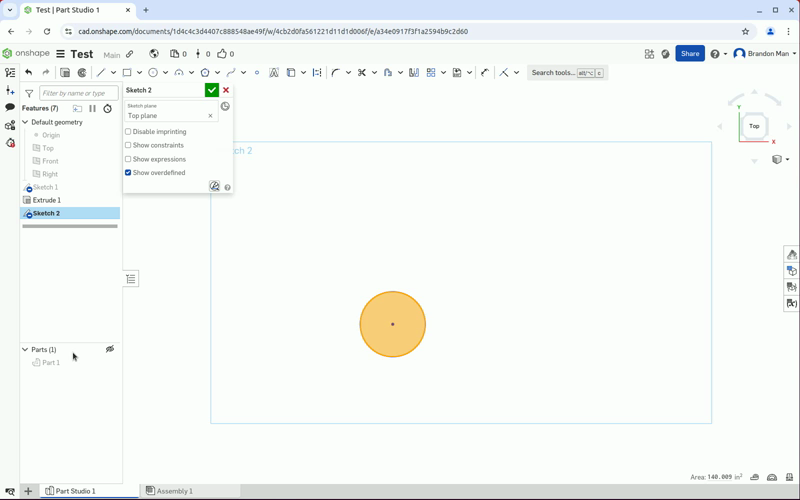
key(shift+e)
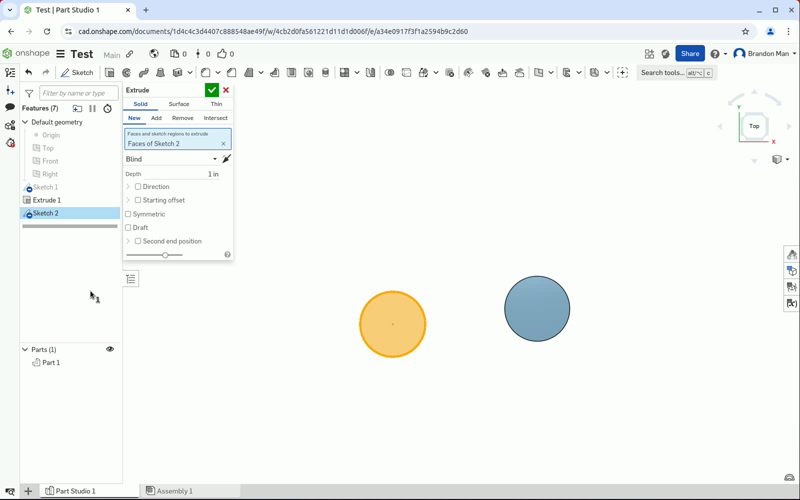
mouse_move(143, 106)
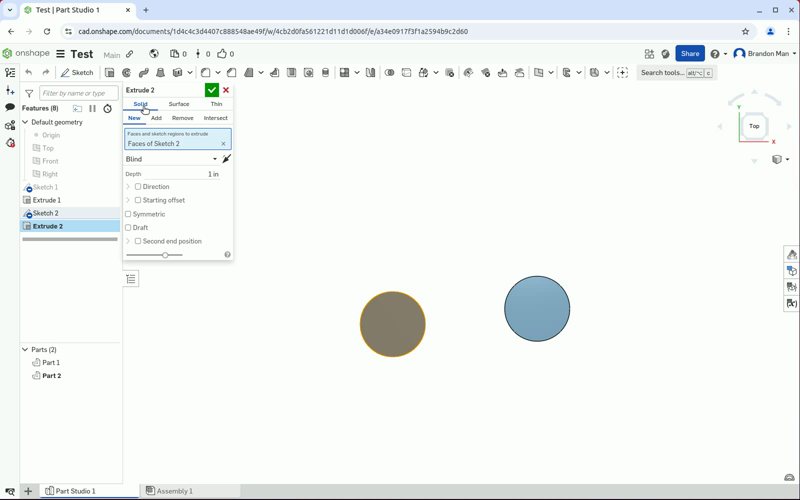
click(143, 106)
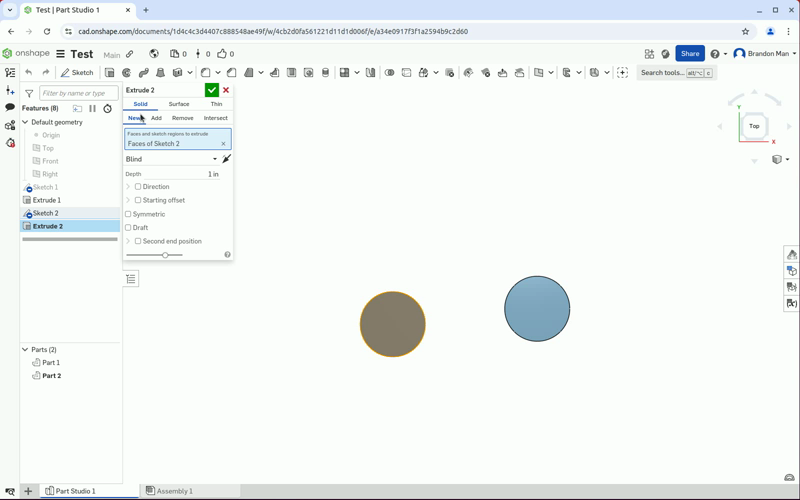
mouse_move(137, 120)
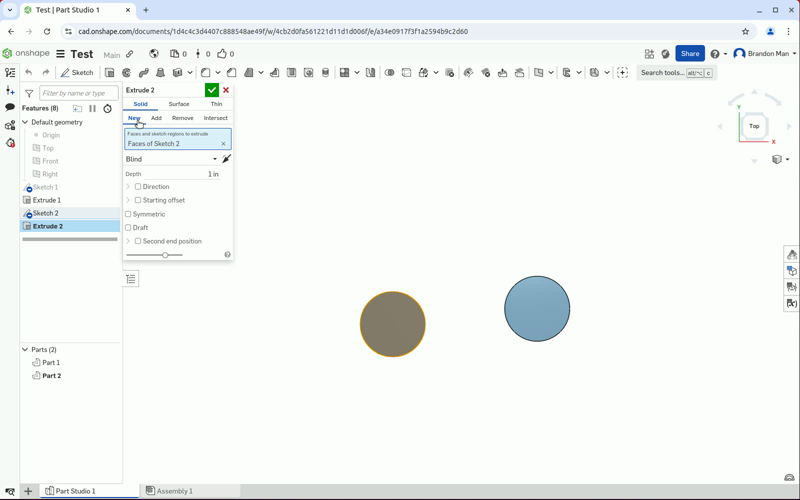
click(137, 120)
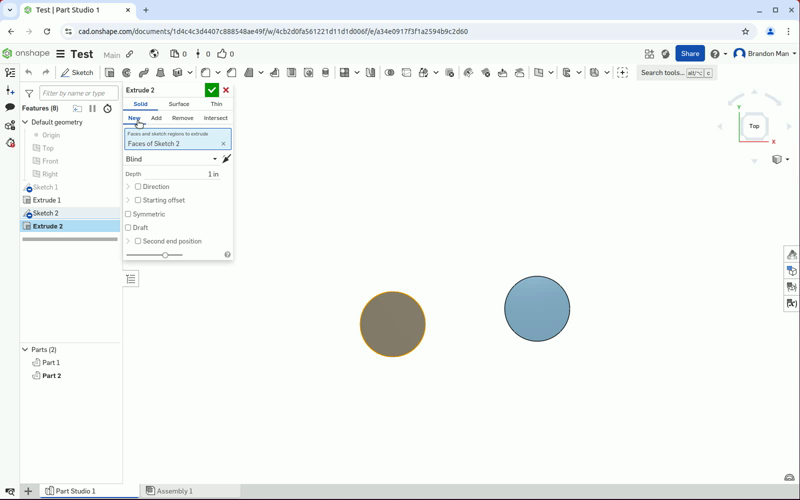
key(tab, 4)
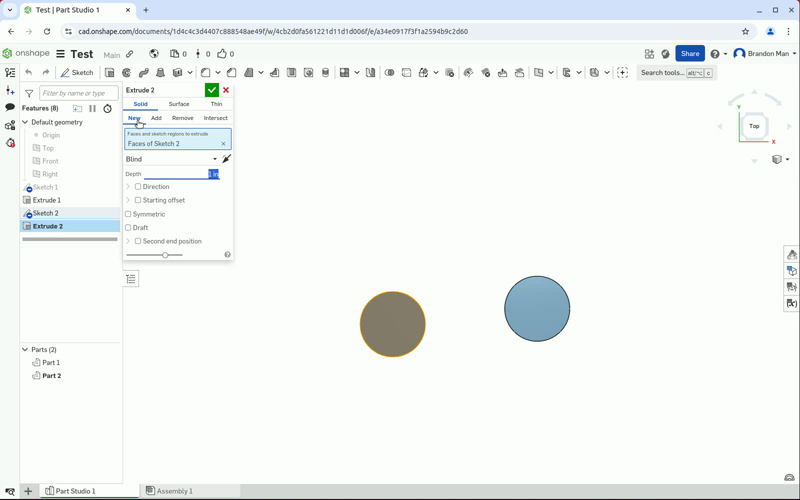
text(4.092)
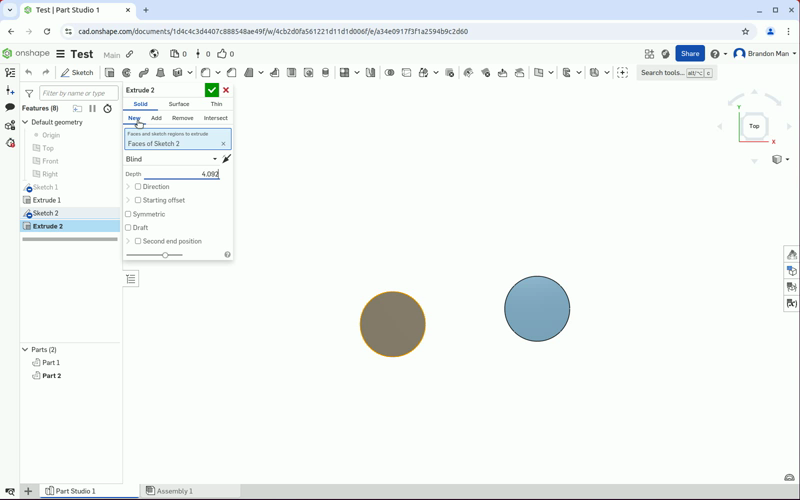
key(enter)
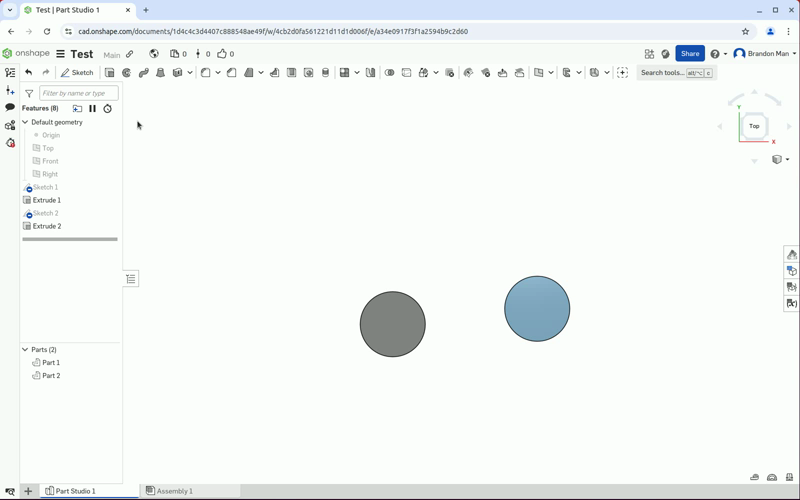
key(shift+h)
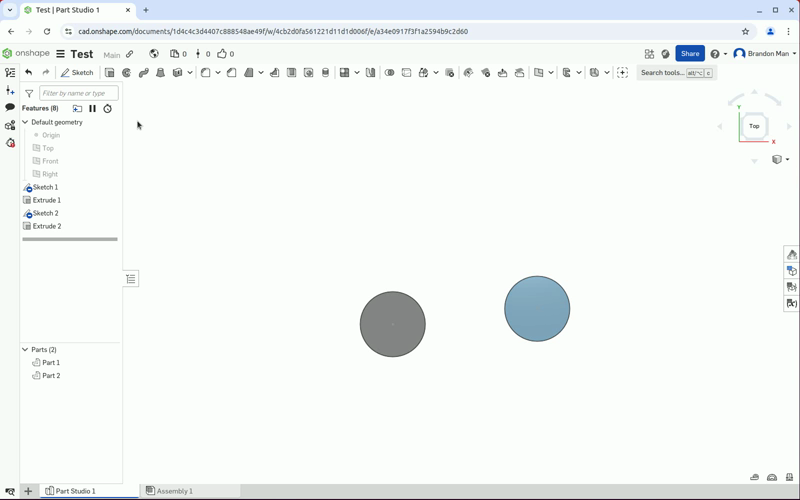
key(shift+h)
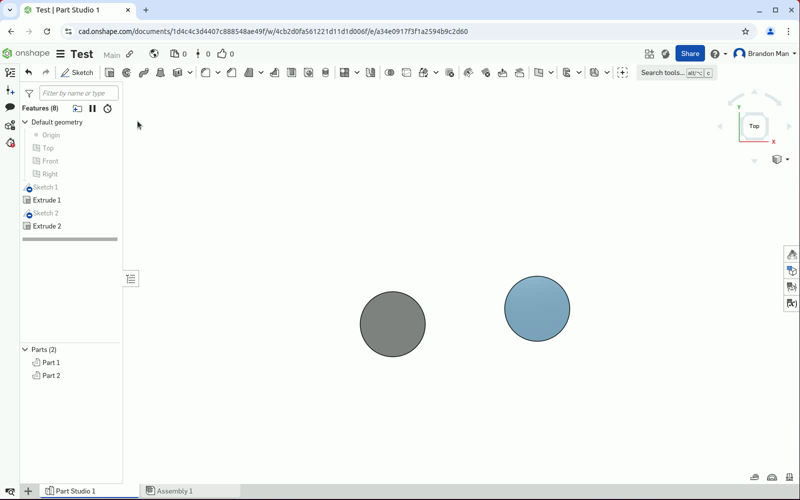
mouse_move(73, 189)
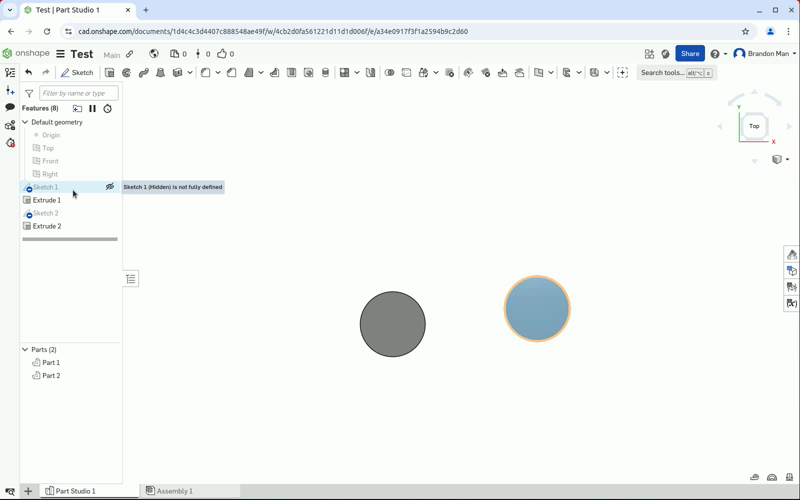
click(73, 189)
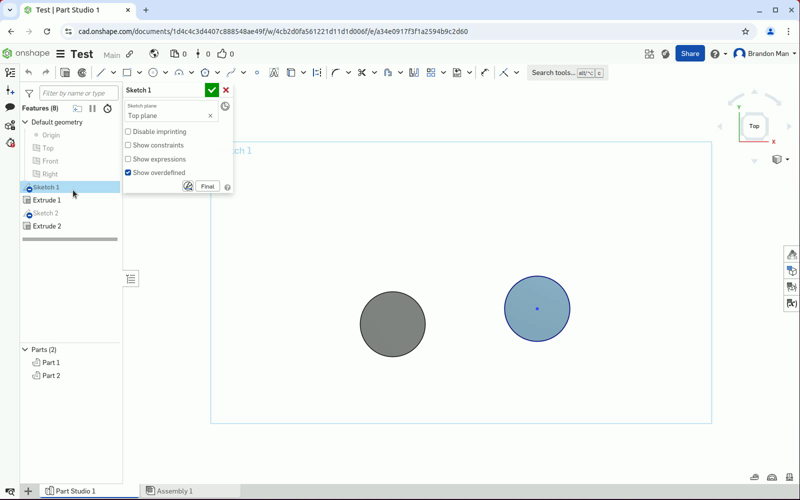
mouse_move(229, 92)
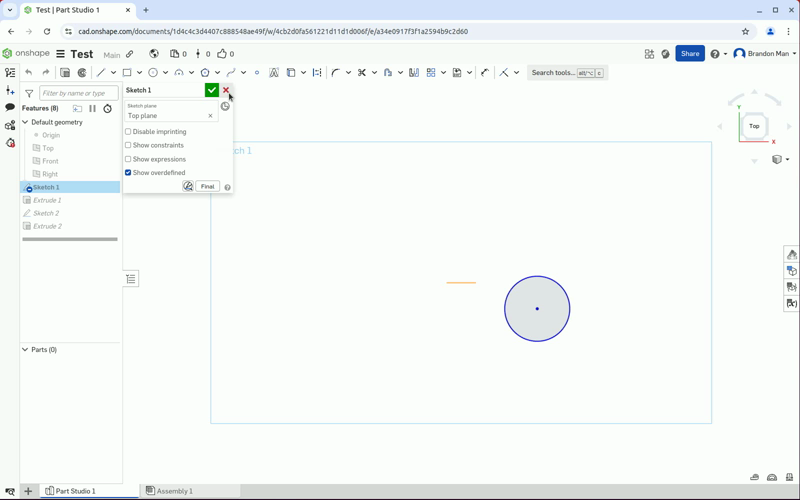
click(229, 92)
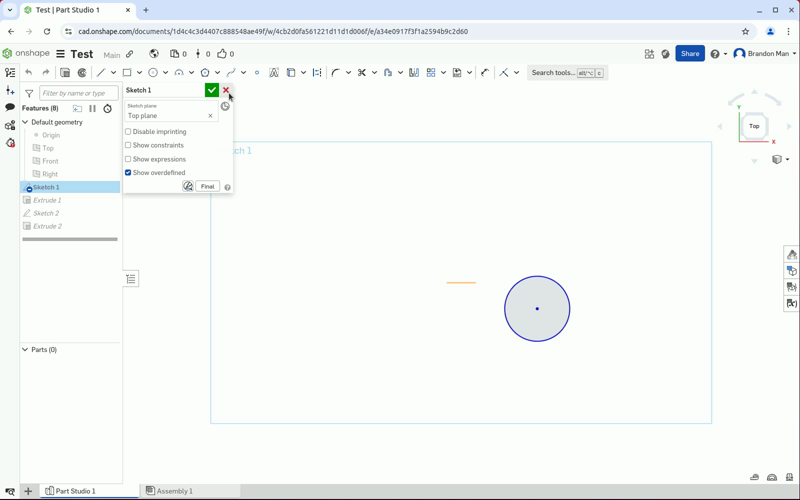
key(shift+s)
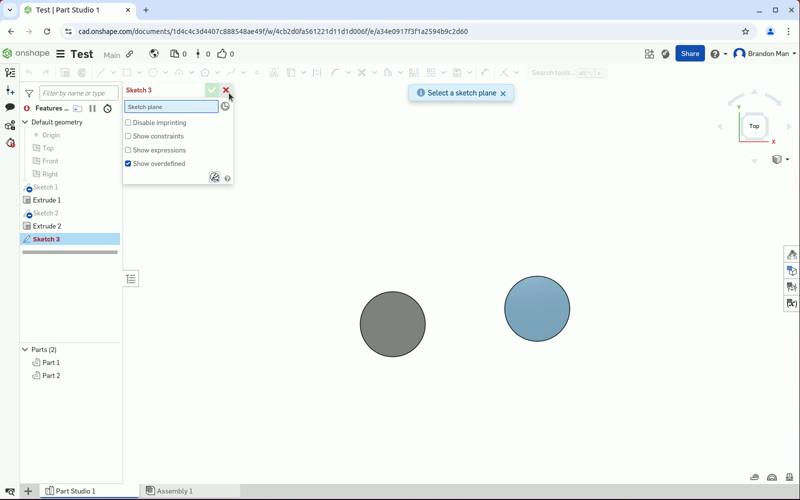
mouse_move(73, 150)
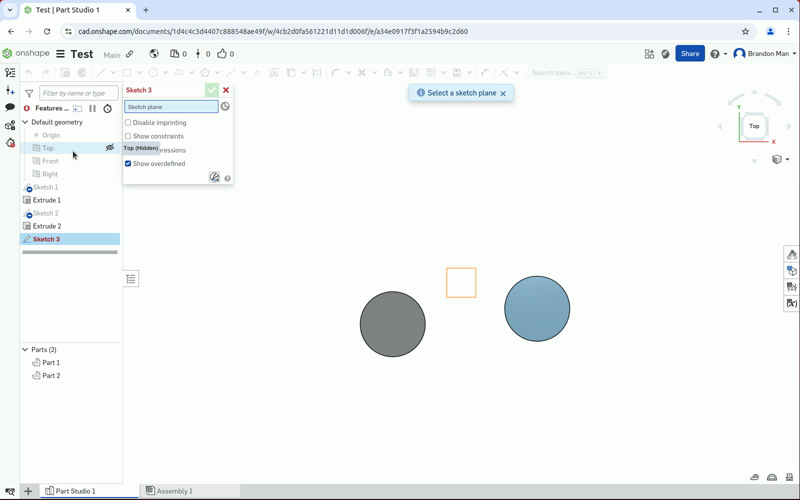
click(73, 150)
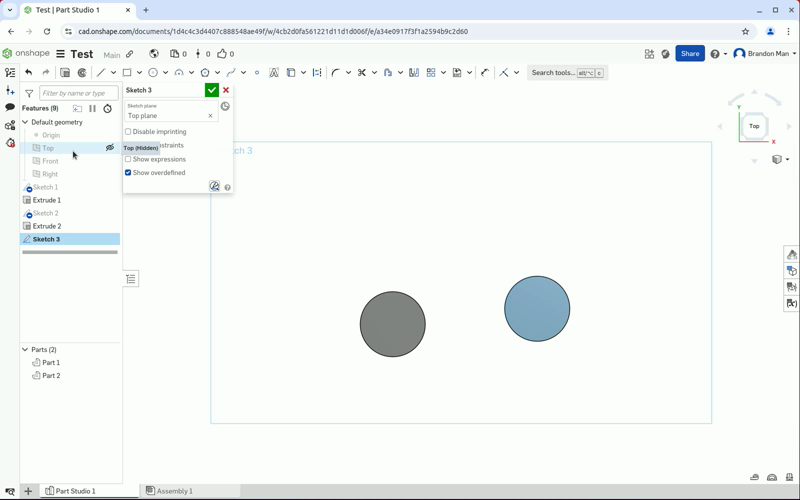
mouse_move(73, 352)
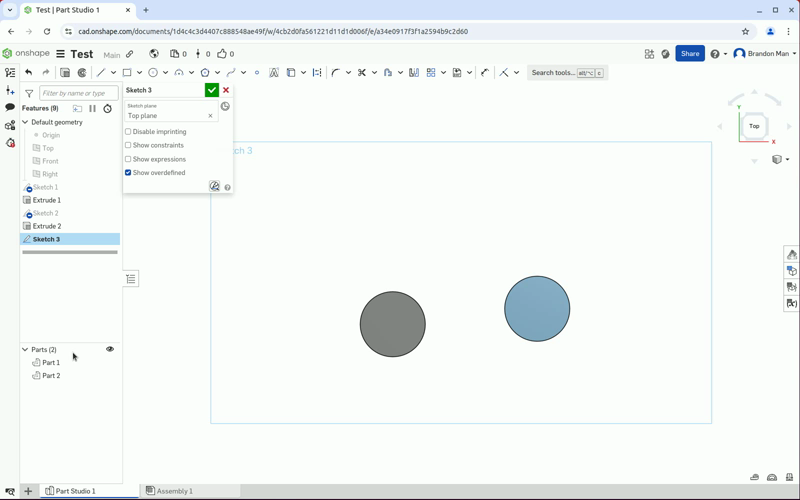
key(y)
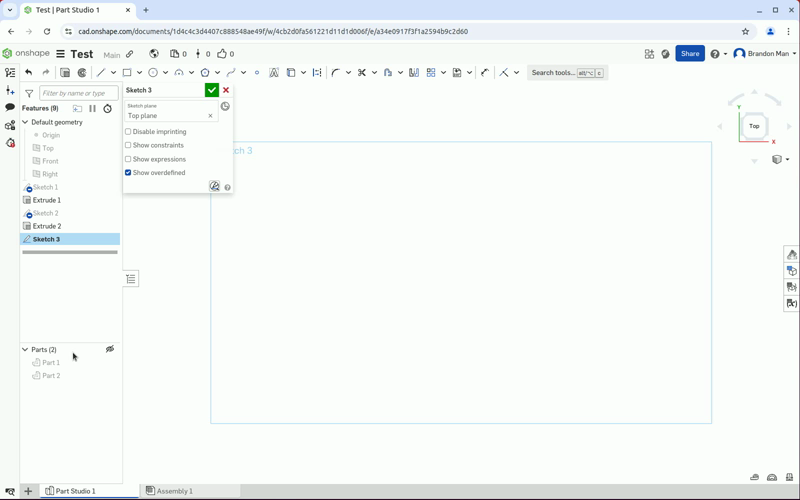
key(c)
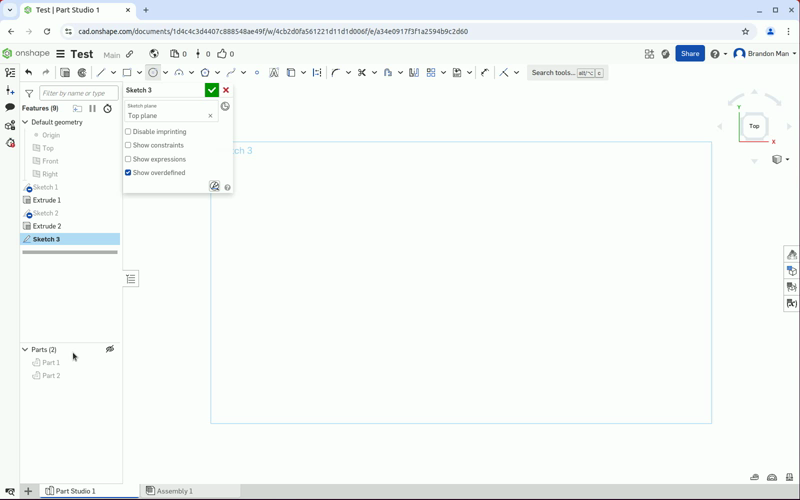
key_down(shift)
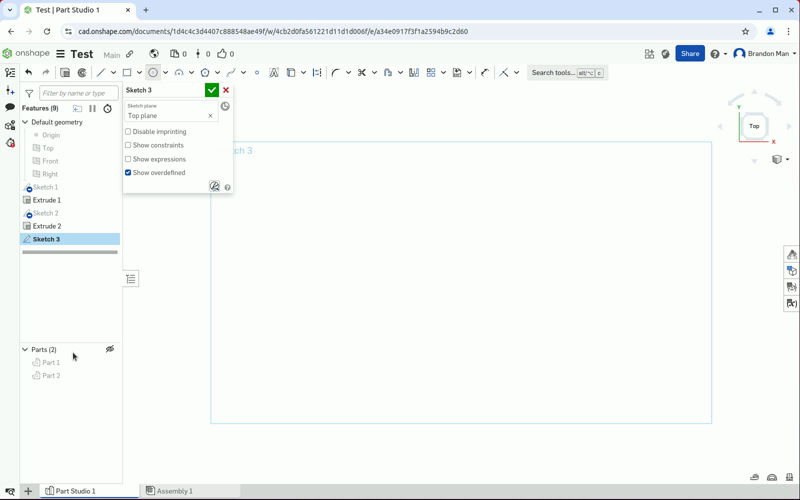
mouse_move(461, 201)
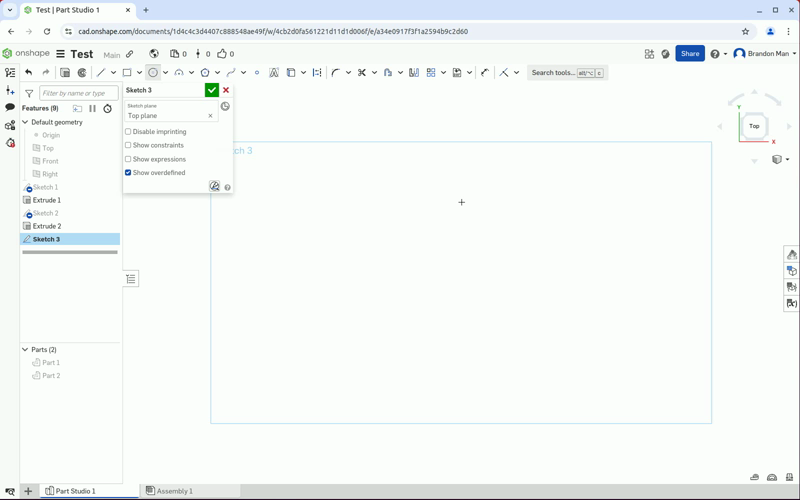
click(461, 201)
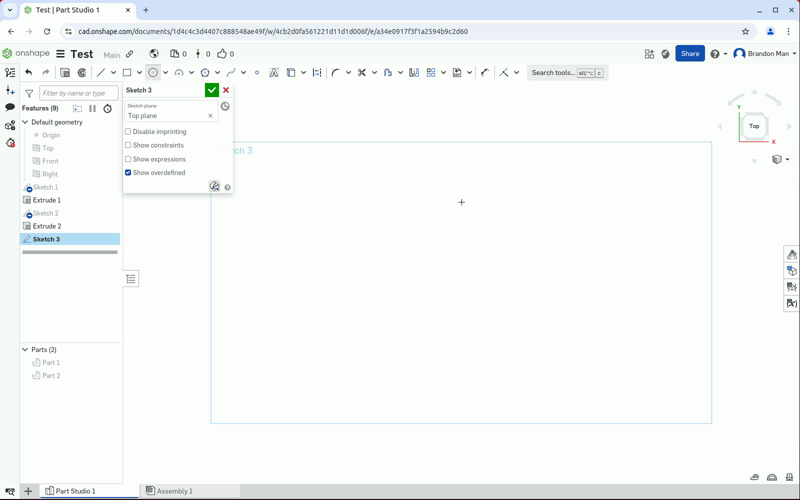
key_up(shift)
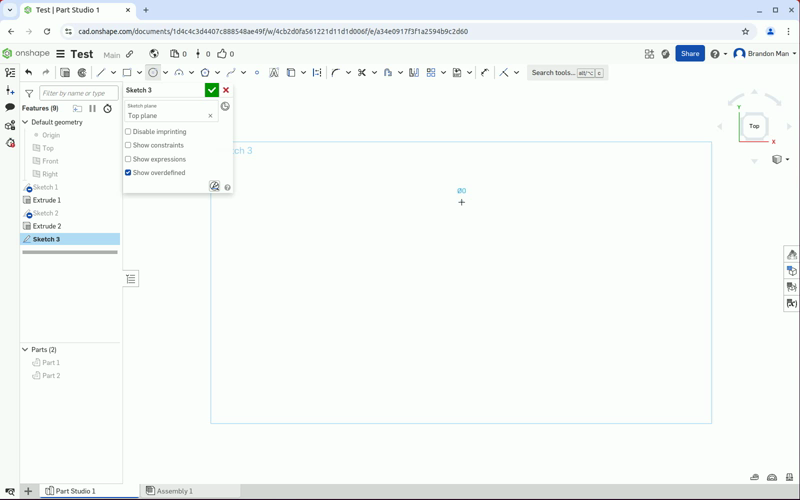
mouse_move(494, 201)
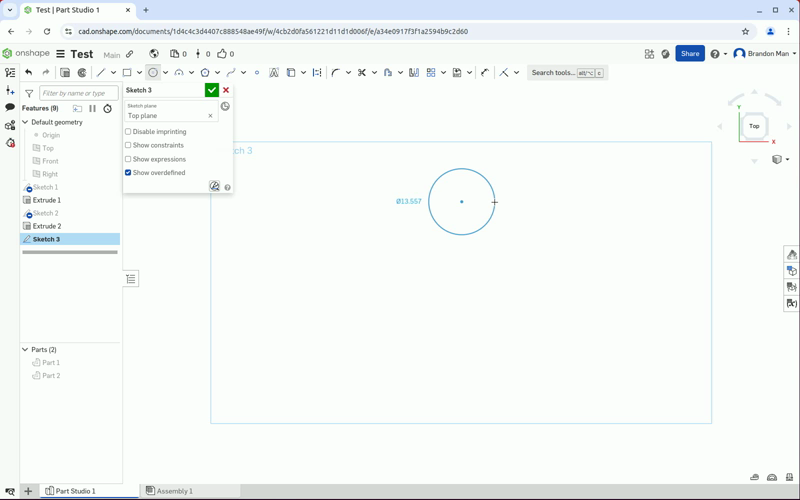
click(494, 201)
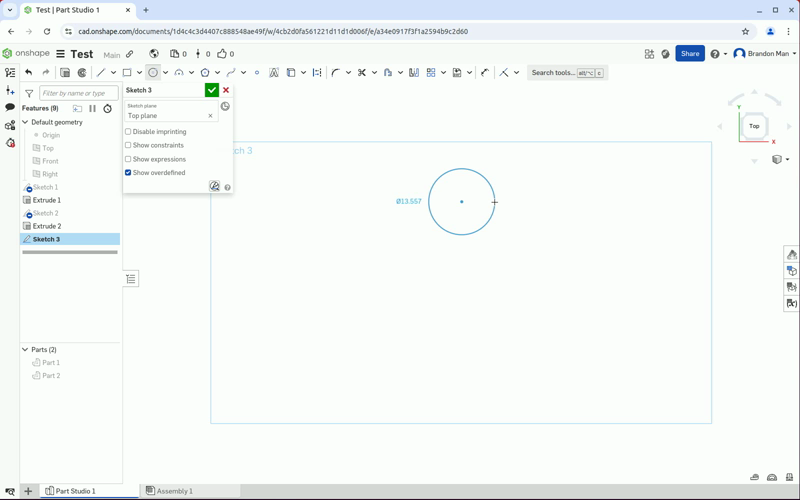
key(esc)
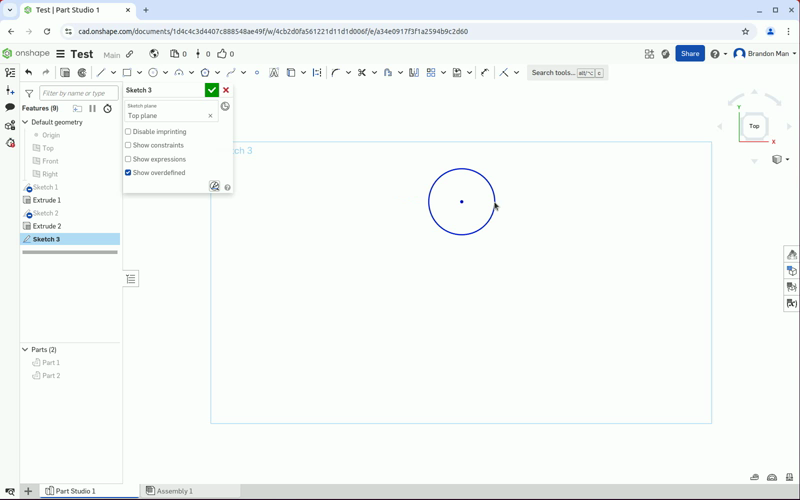
mouse_move(461, 182)
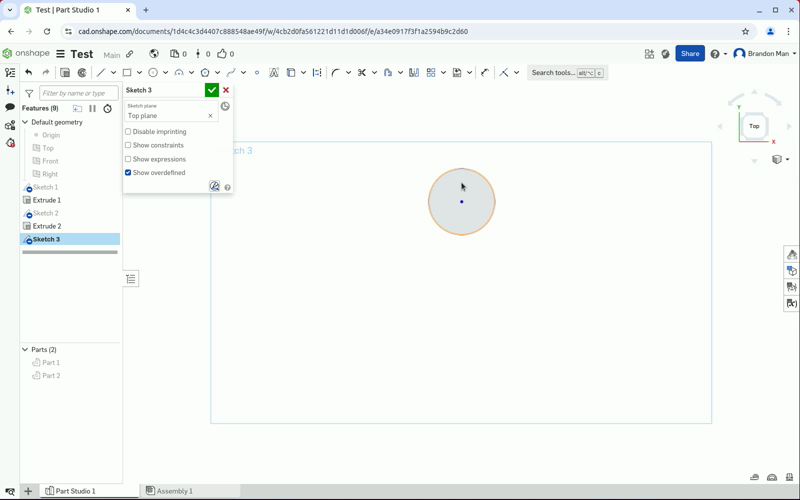
click(461, 182)
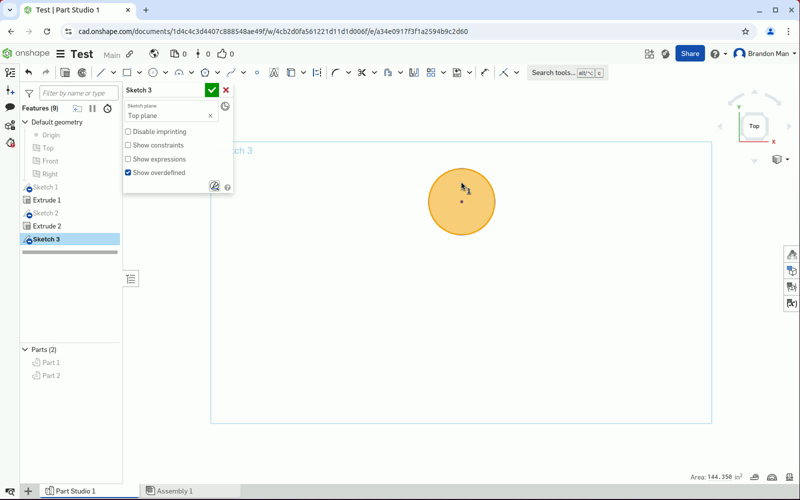
mouse_move(73, 352)
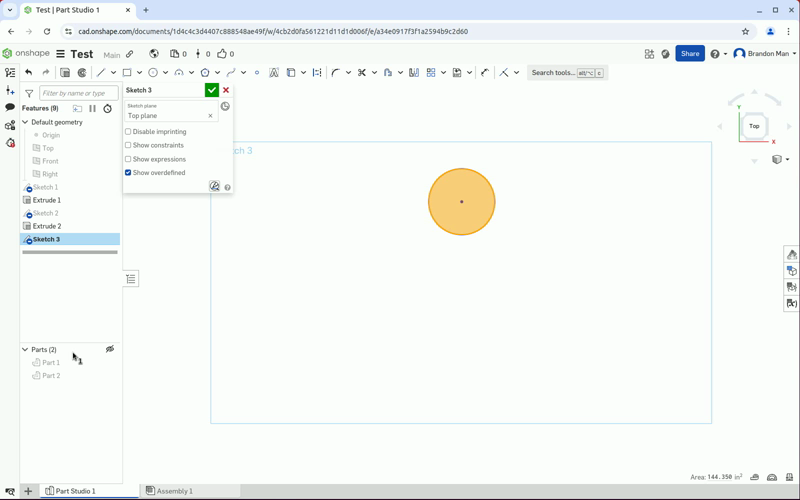
key(shift+y)
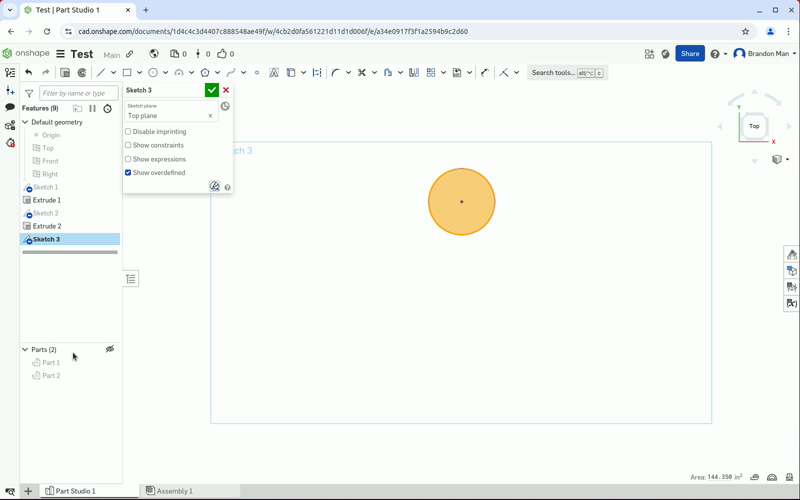
key(shift+e)
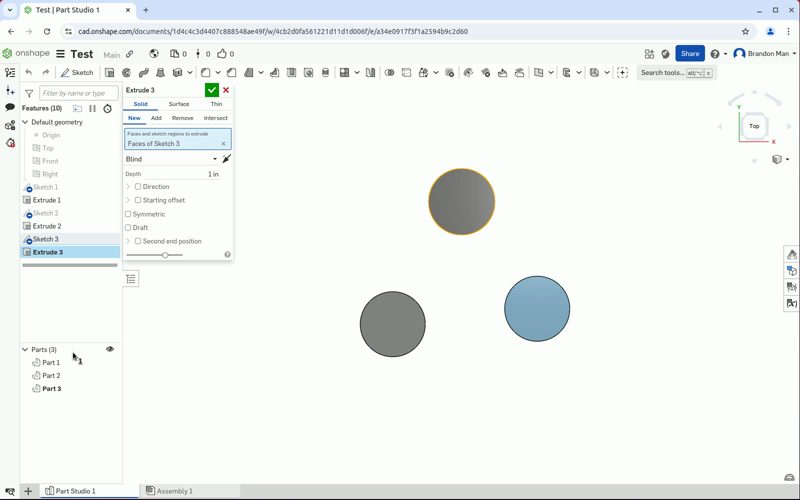
mouse_move(143, 106)
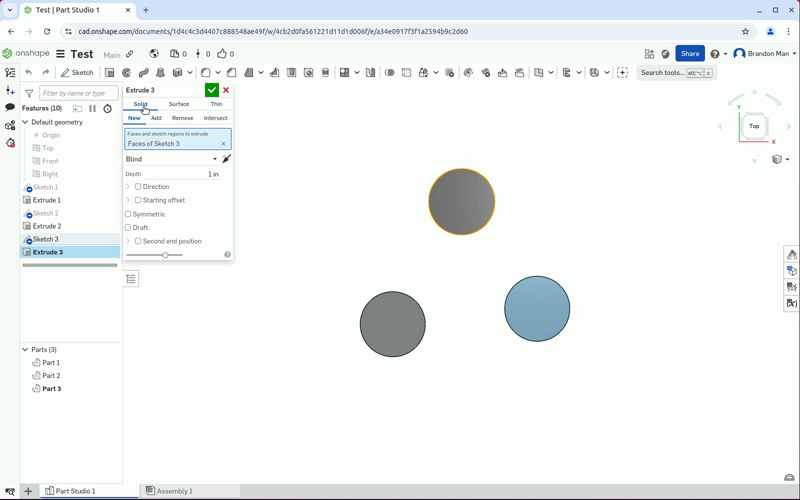
click(143, 106)
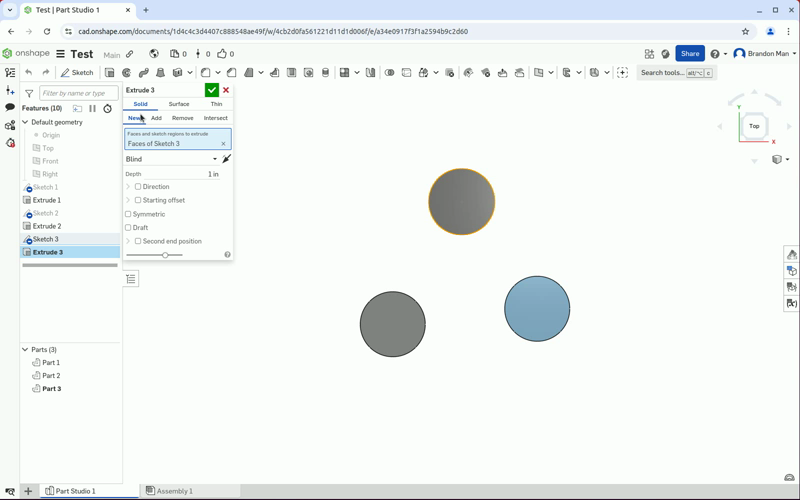
mouse_move(137, 120)
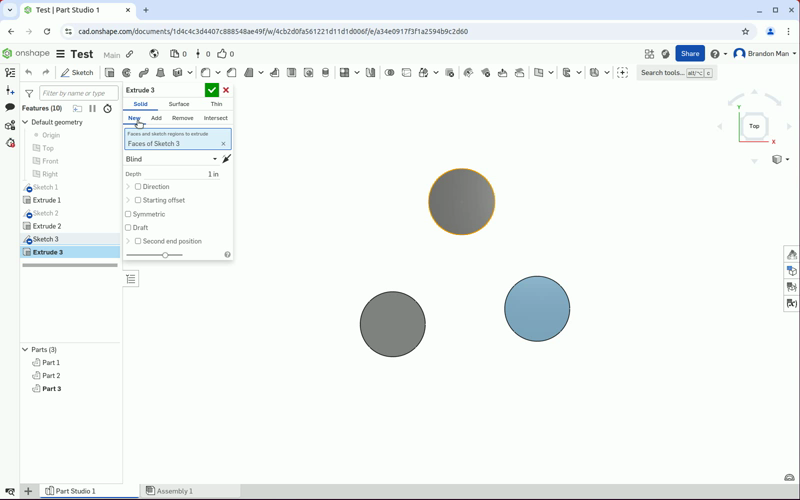
click(137, 120)
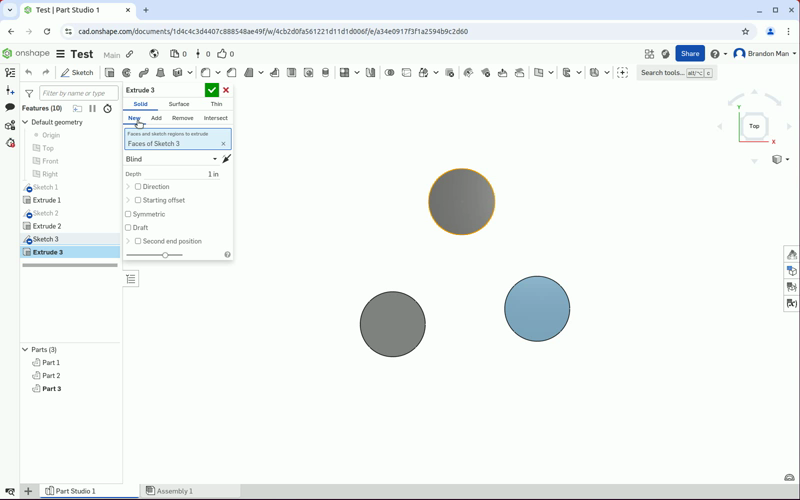
key(tab, 4)
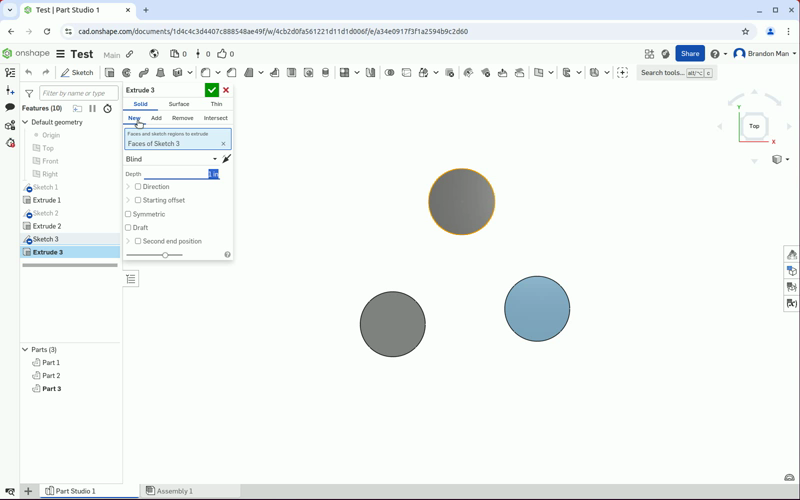
text(4.092)
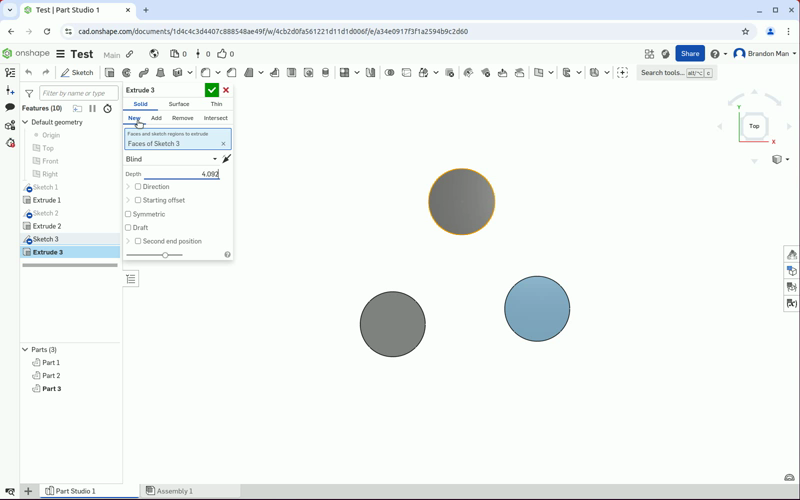
key(enter)
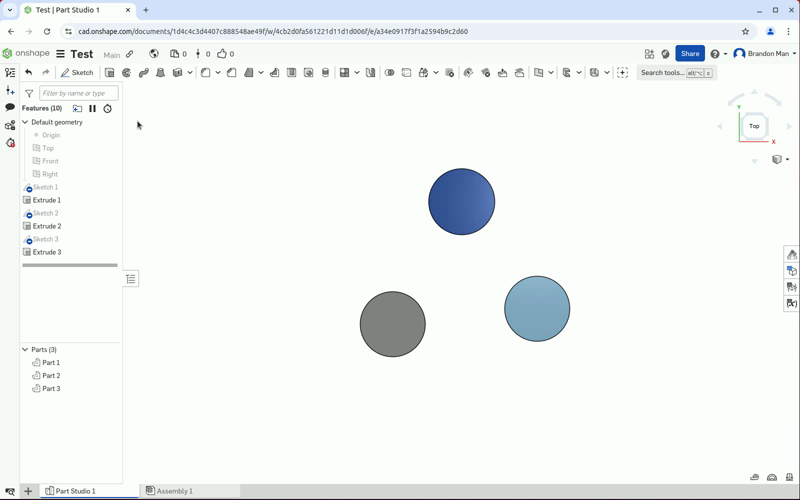
key(shift+h)
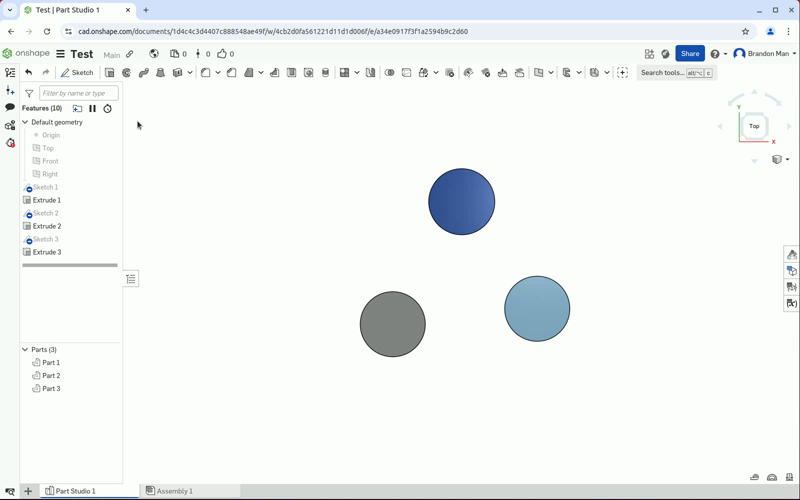
key(shift+h)
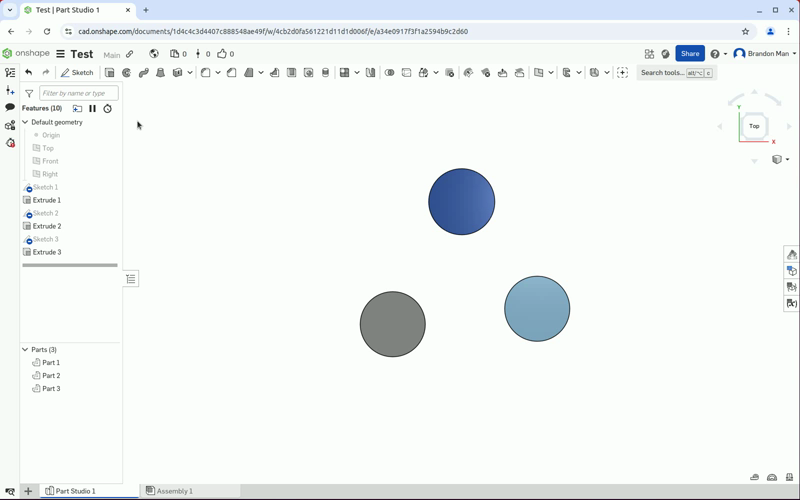
mouse_move(73, 189)
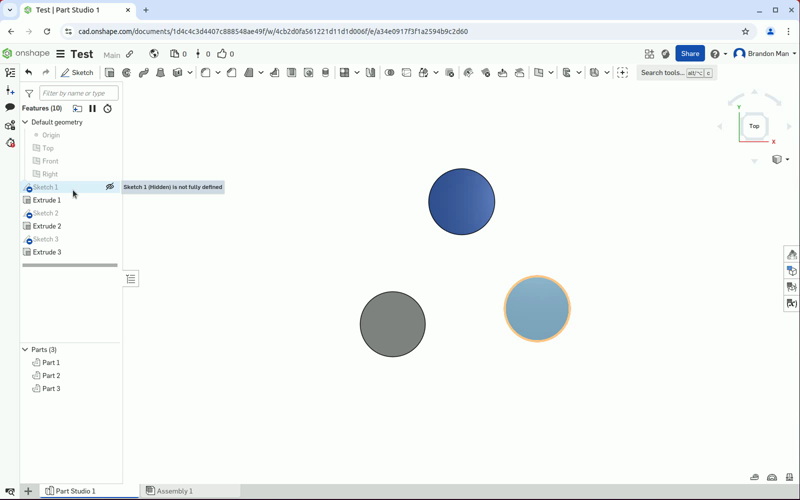
click(73, 189)
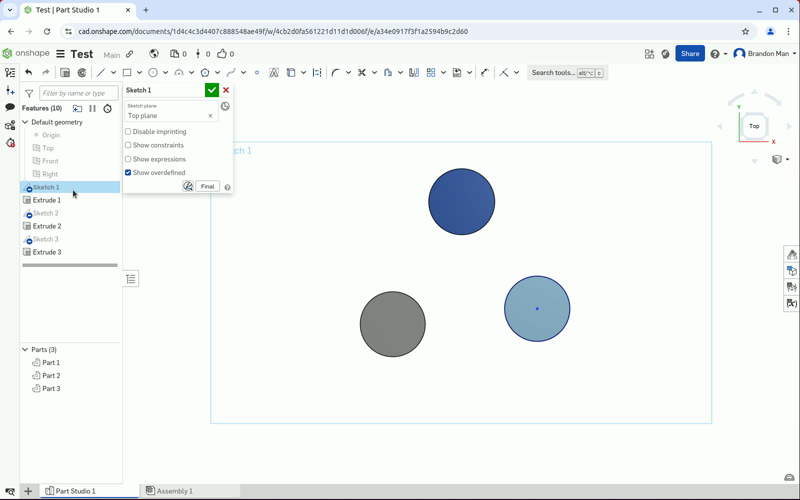
mouse_move(229, 92)
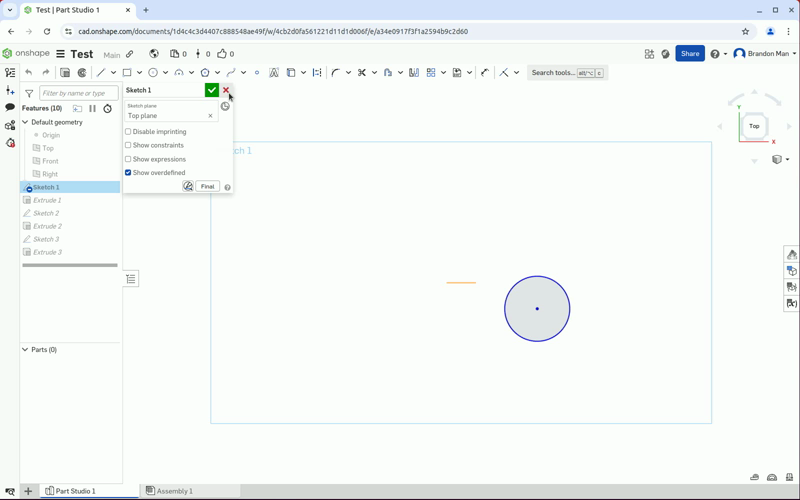
click(229, 92)
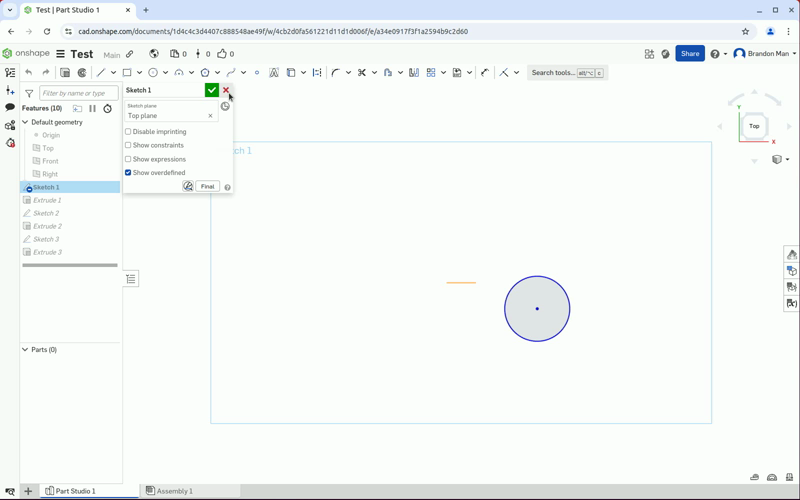
key(shift+s)
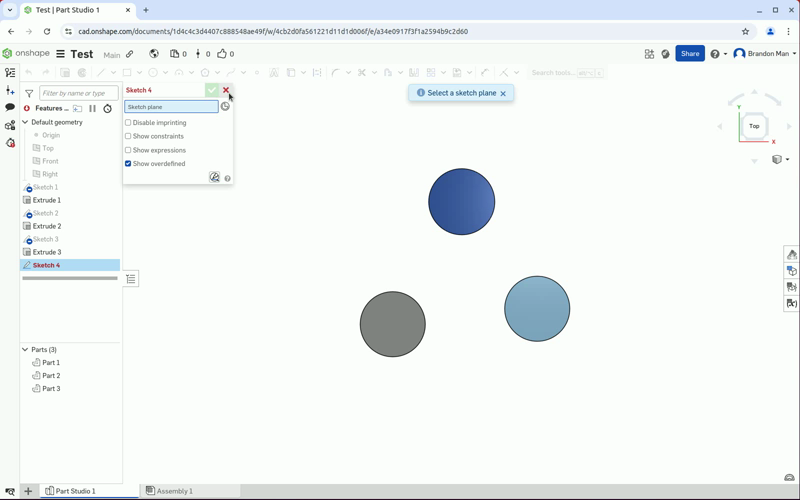
mouse_move(73, 150)
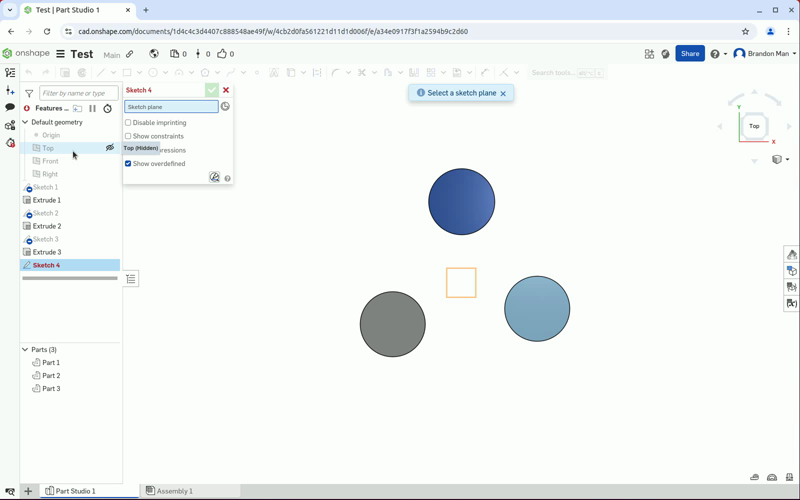
click(73, 150)
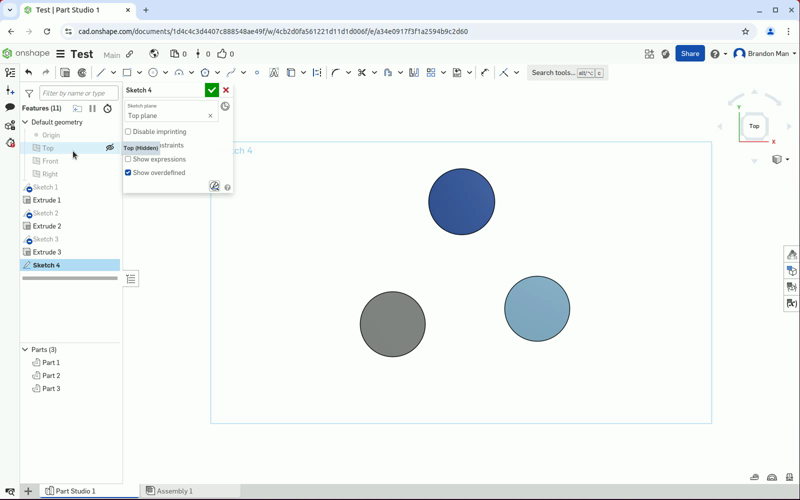
mouse_move(73, 352)
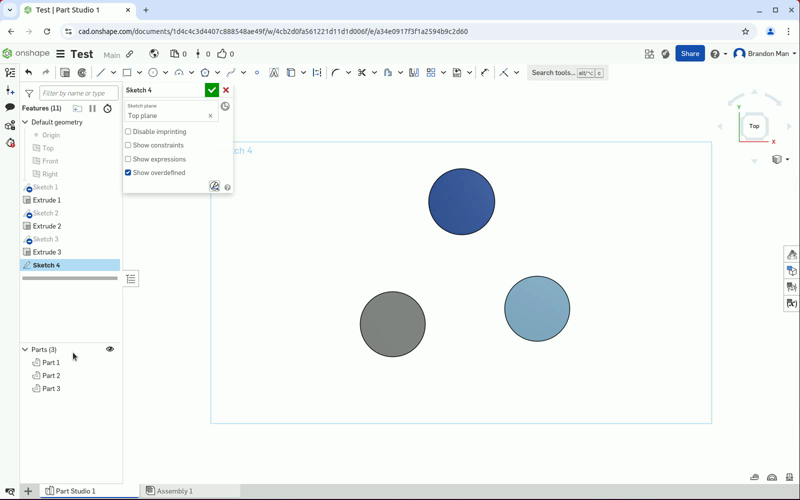
key(y)
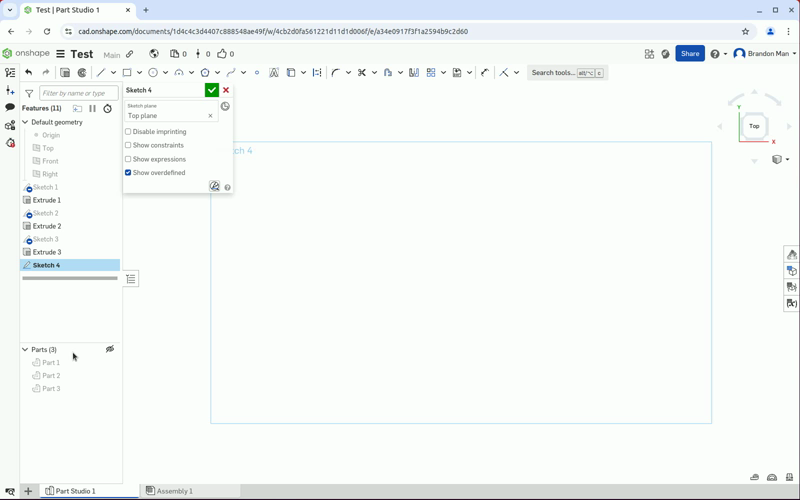
key(a)
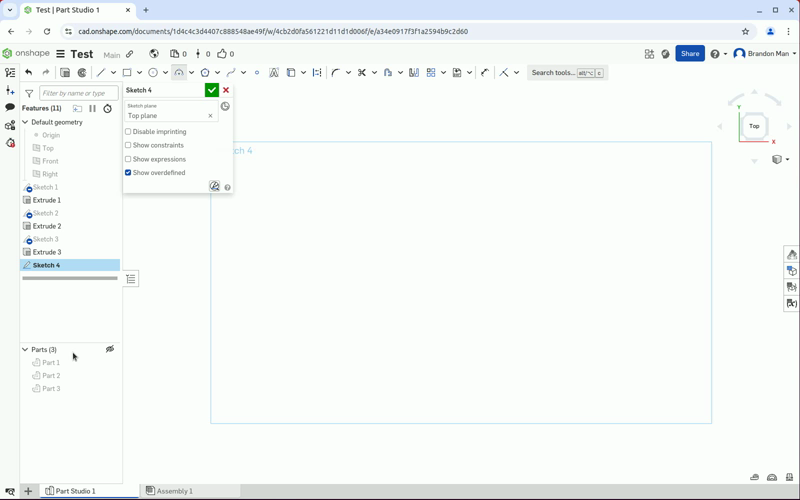
key_down(shift)
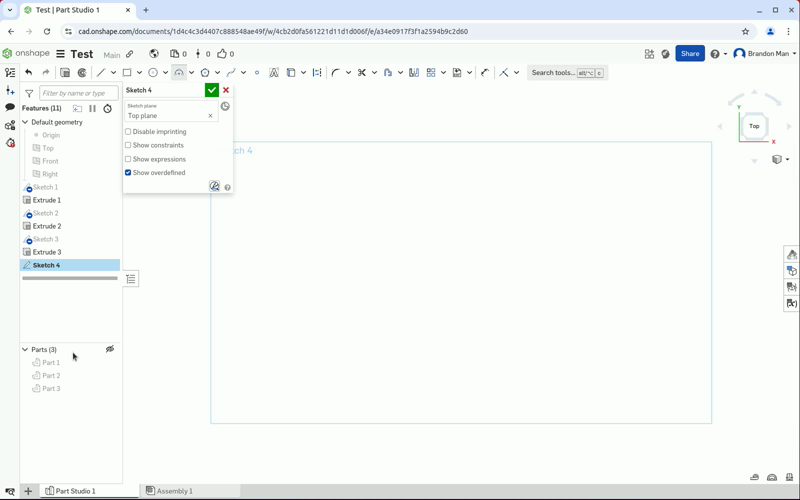
mouse_move(393, 292)
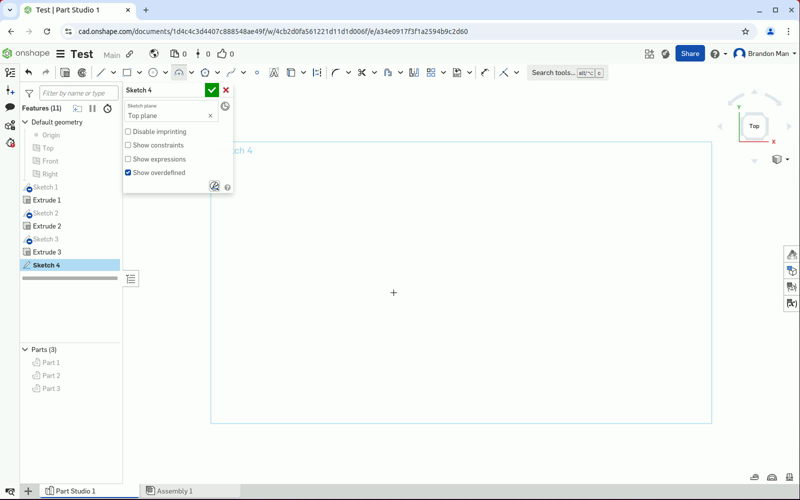
click(393, 292)
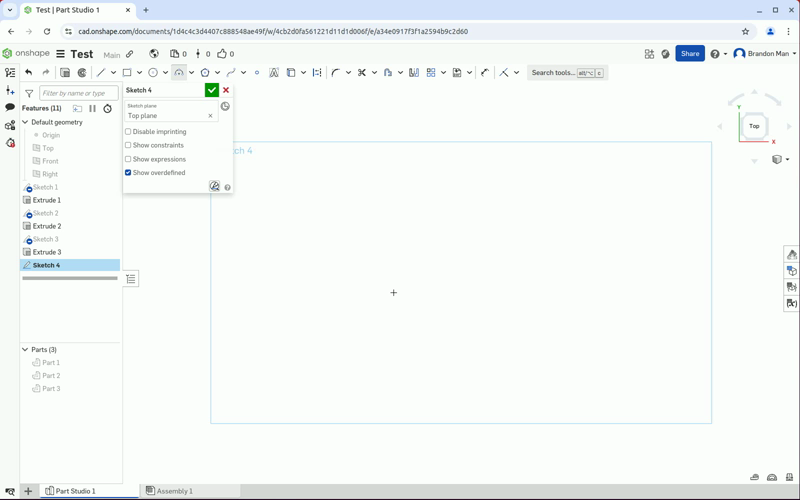
key_up(shift)
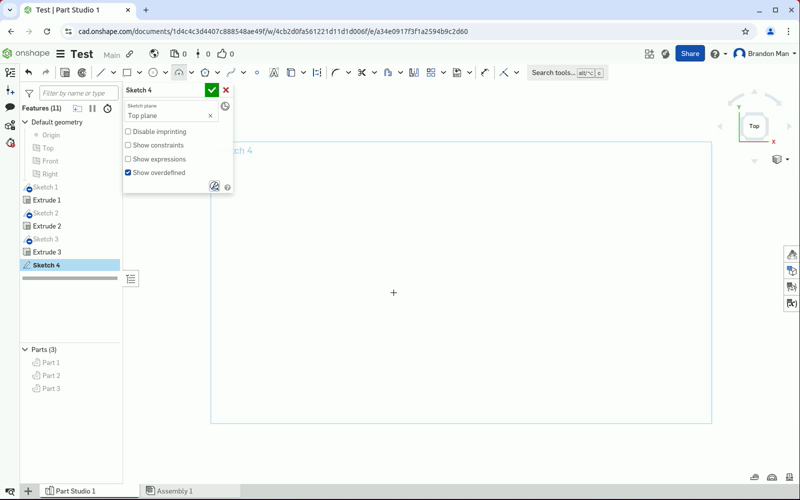
key_down(shift)
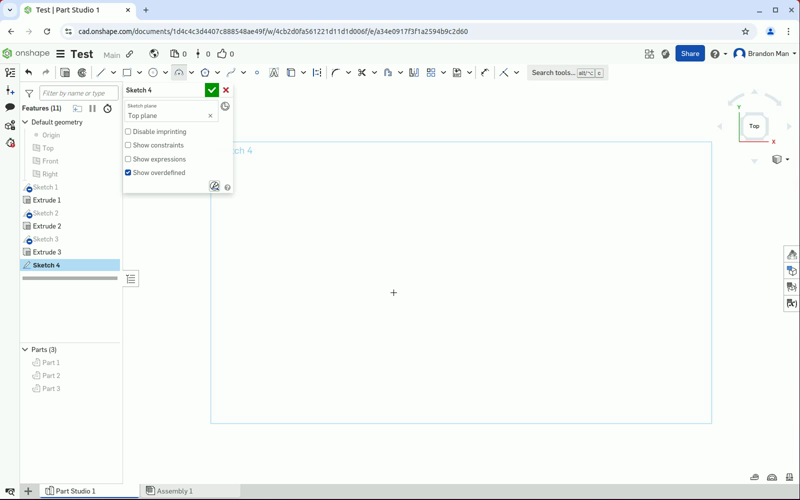
mouse_move(418, 342)
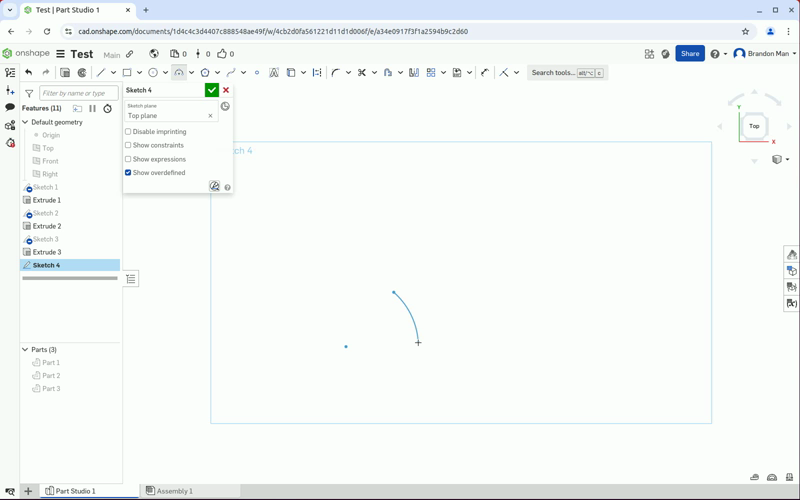
click(418, 342)
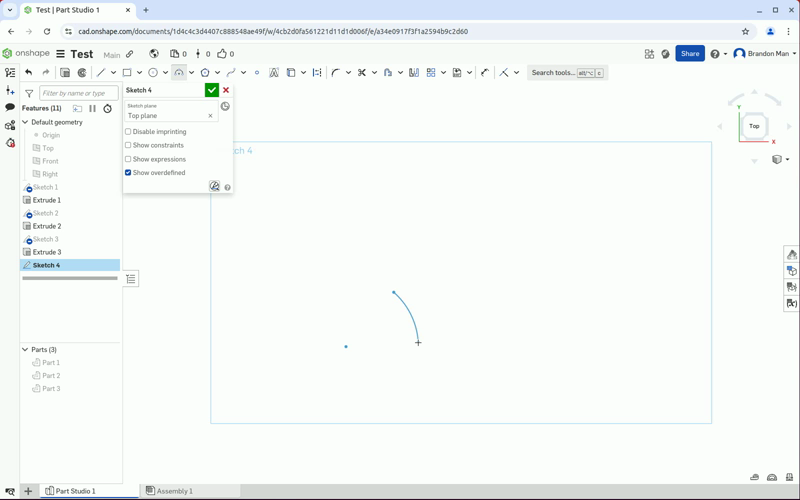
mouse_move(420, 310)
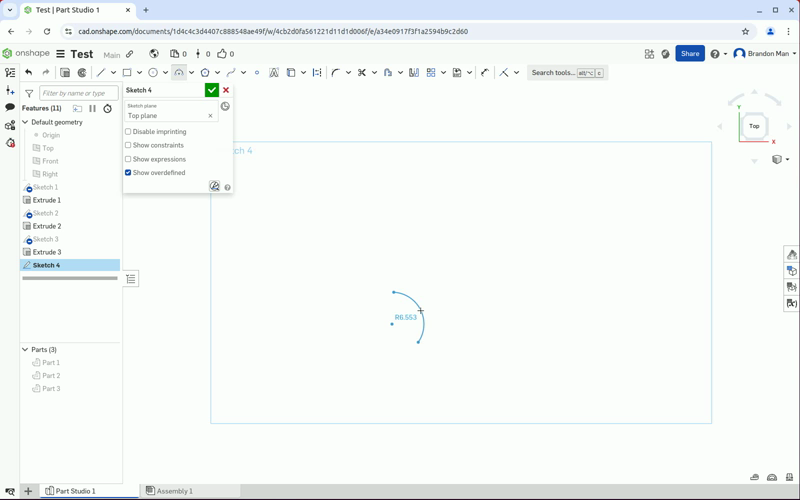
click(420, 310)
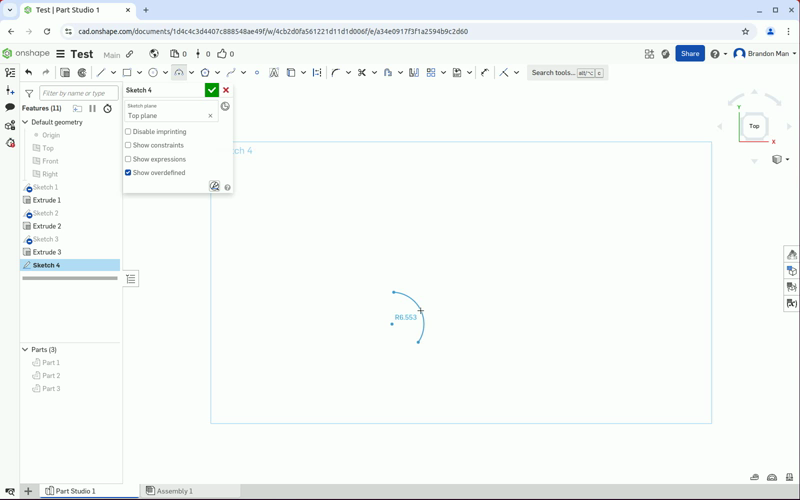
key_up(shift)
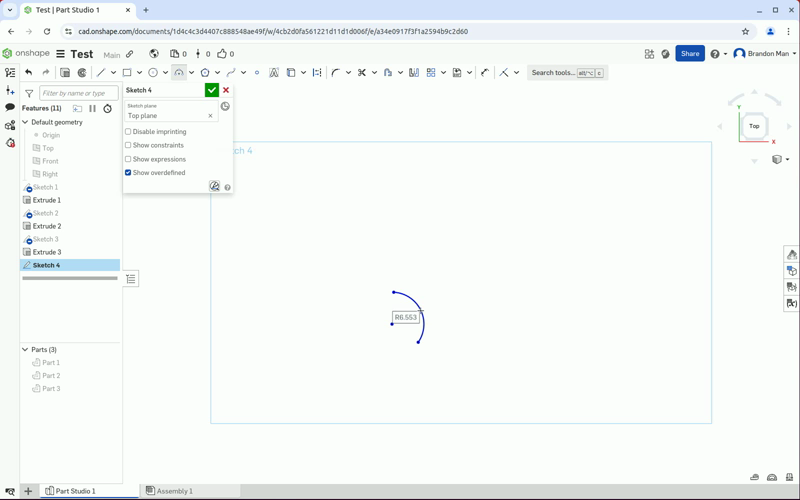
mouse_move(418, 342)
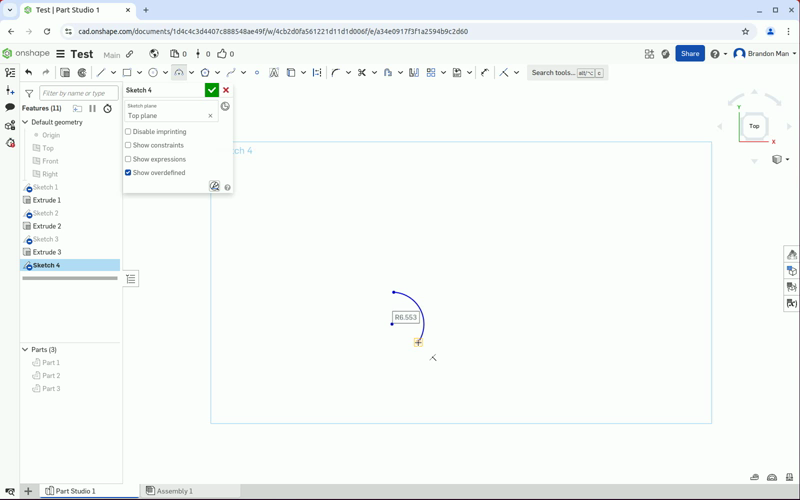
click(418, 342)
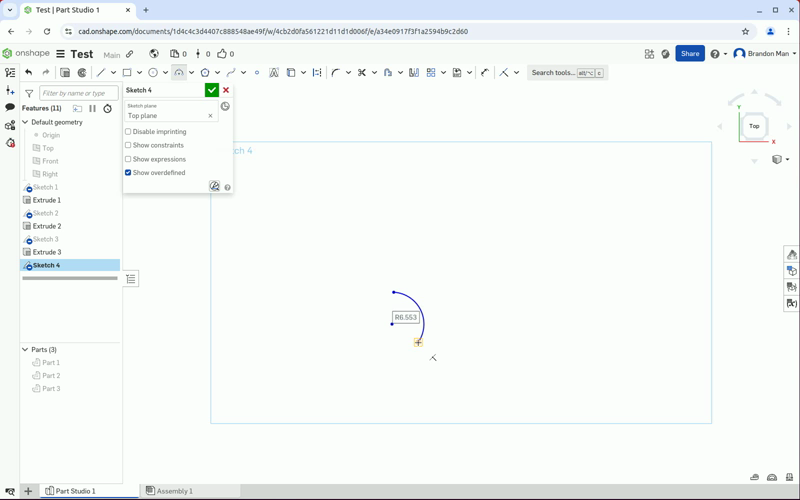
key_down(shift)
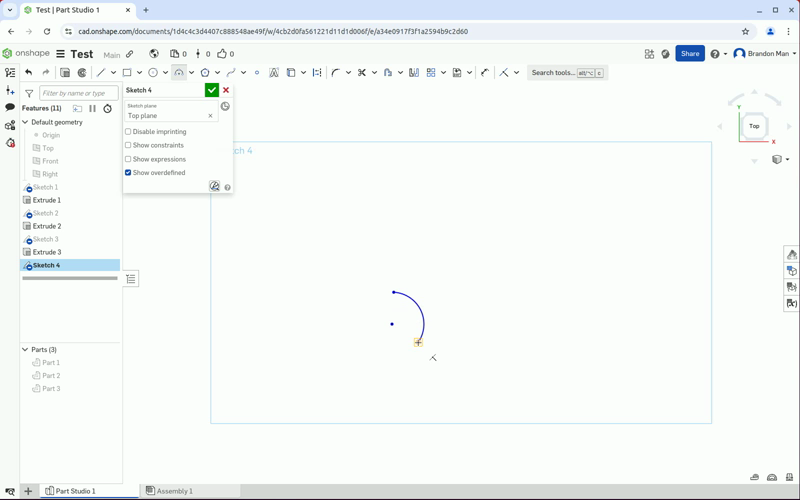
mouse_move(518, 336)
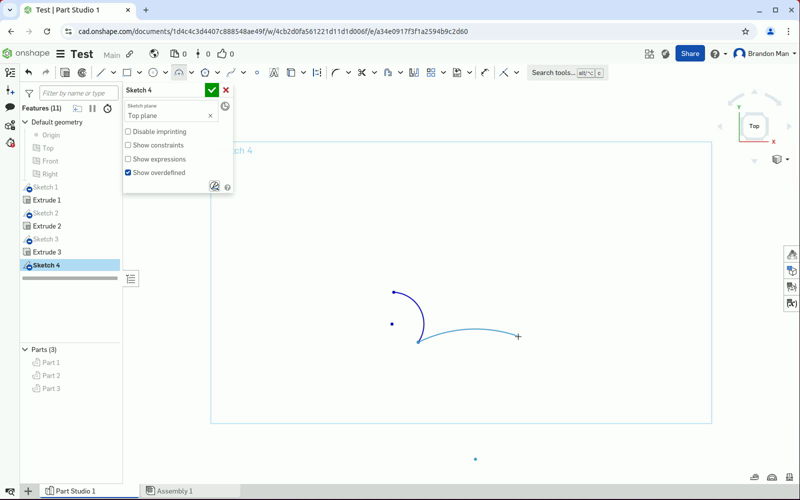
click(518, 336)
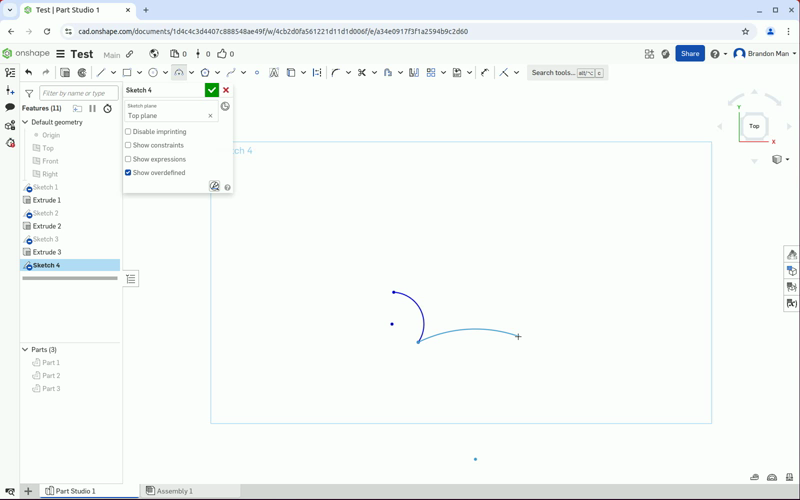
mouse_move(467, 323)
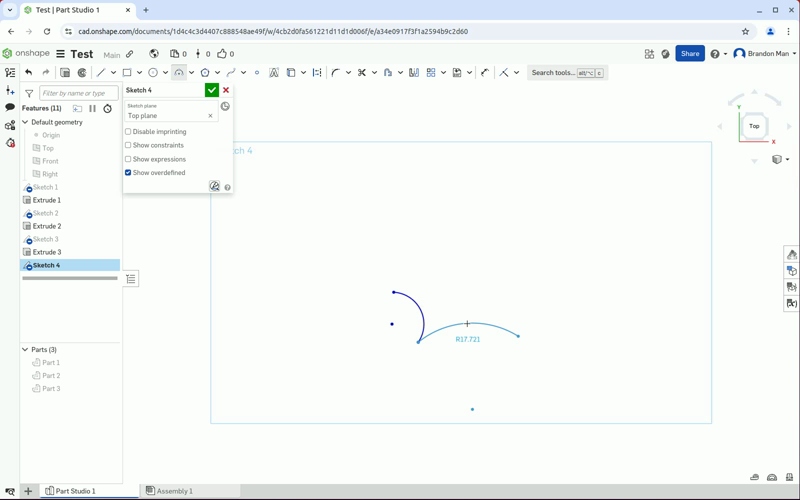
click(467, 323)
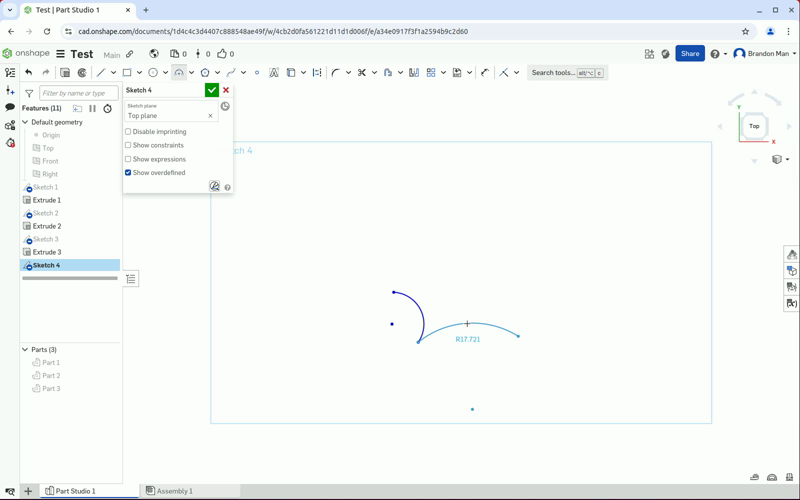
key_up(shift)
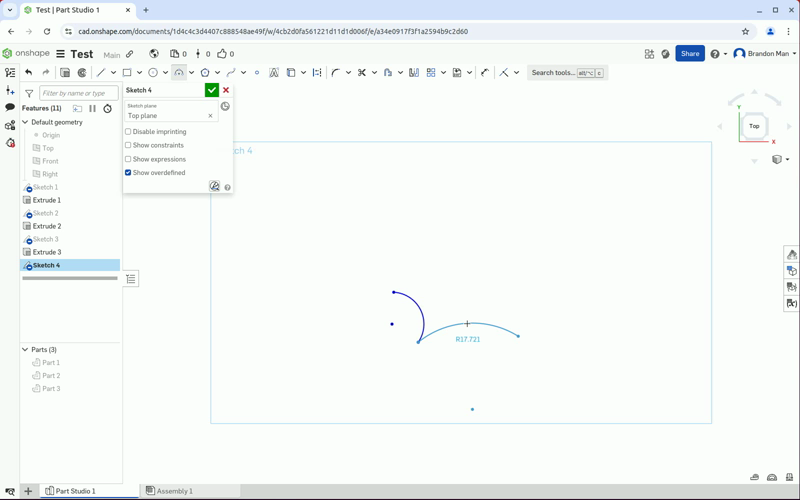
mouse_move(518, 336)
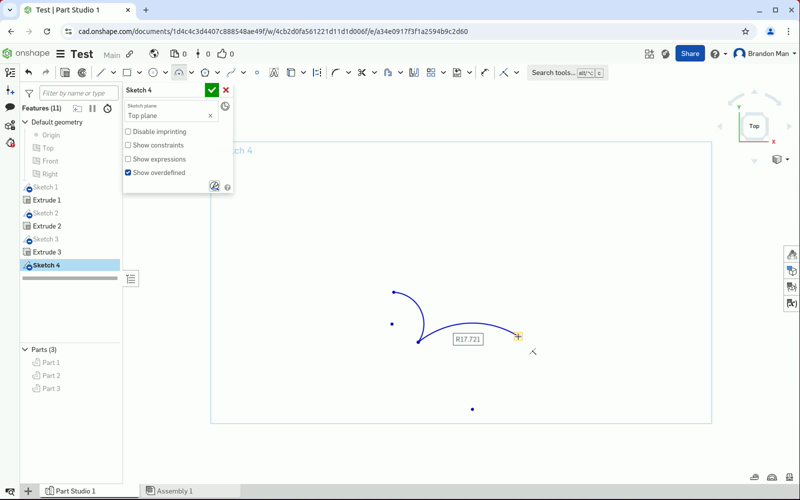
click(518, 336)
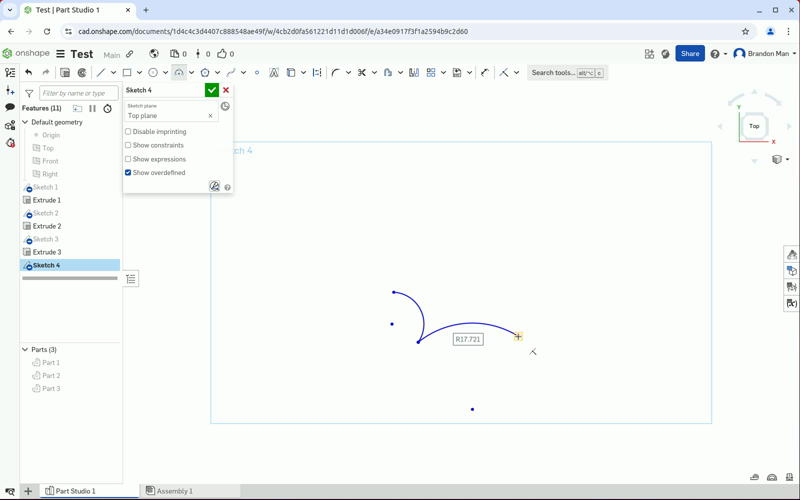
key_down(shift)
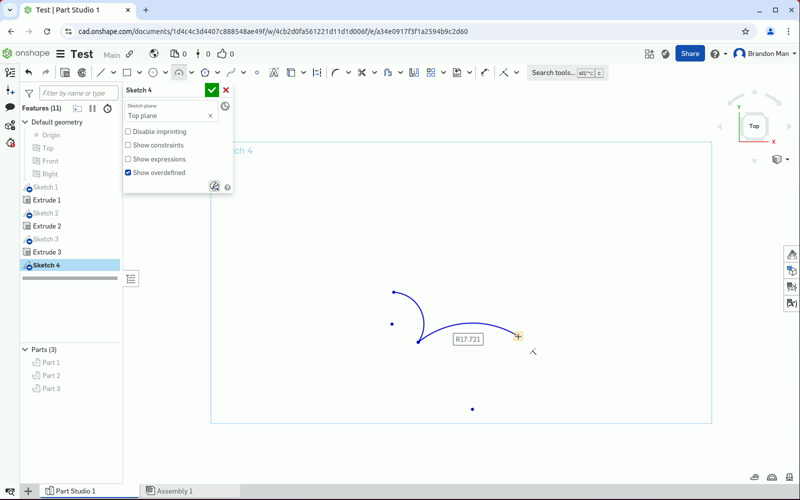
mouse_move(537, 277)
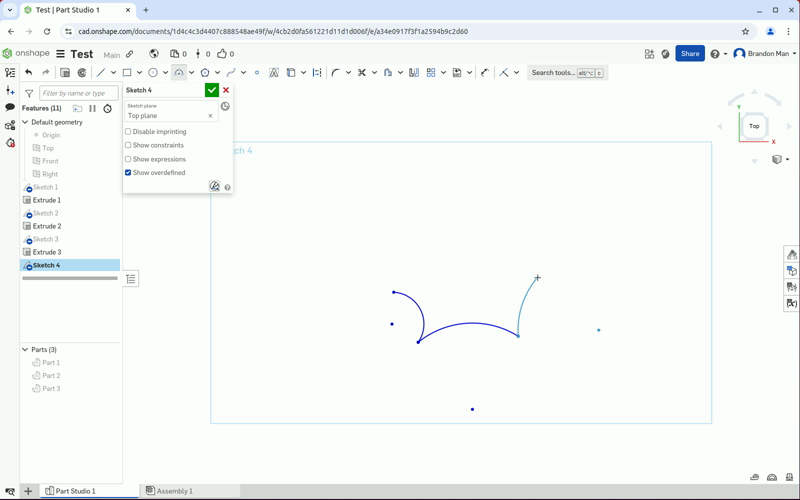
click(537, 277)
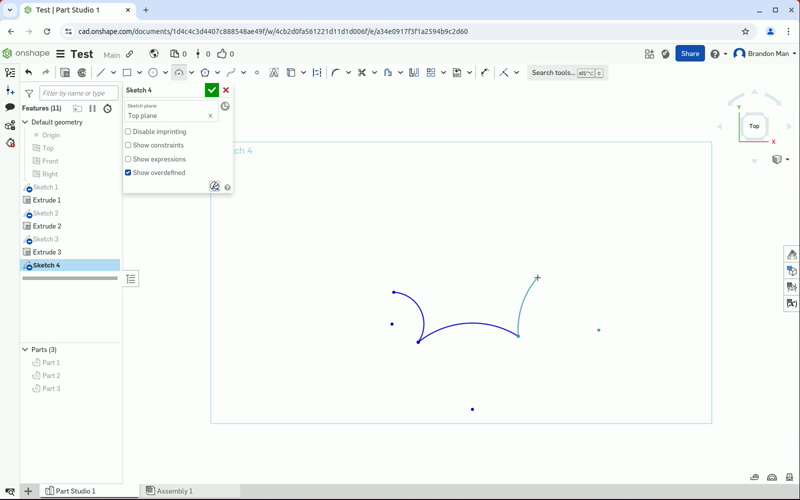
mouse_move(505, 299)
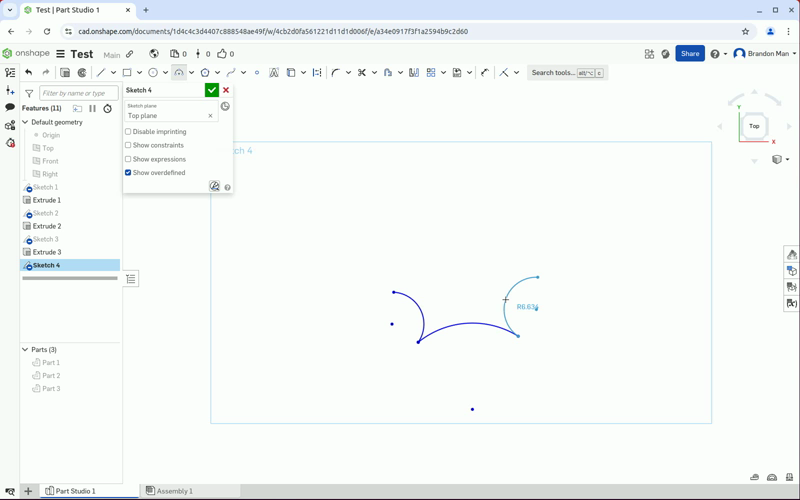
click(505, 299)
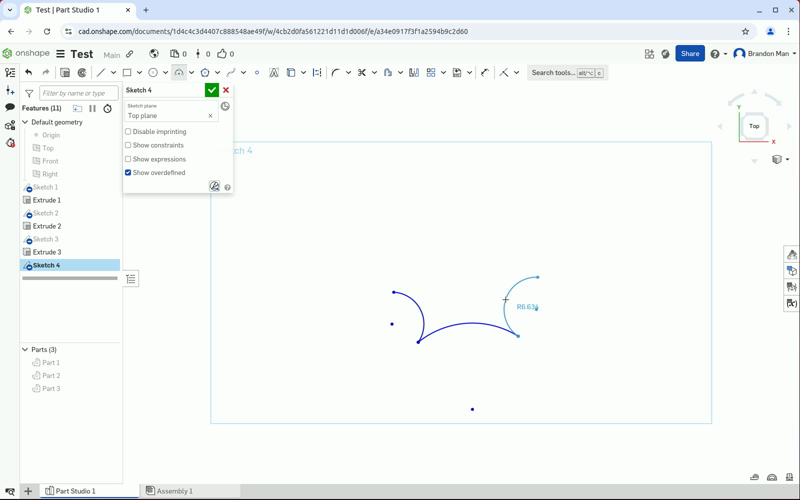
key_up(shift)
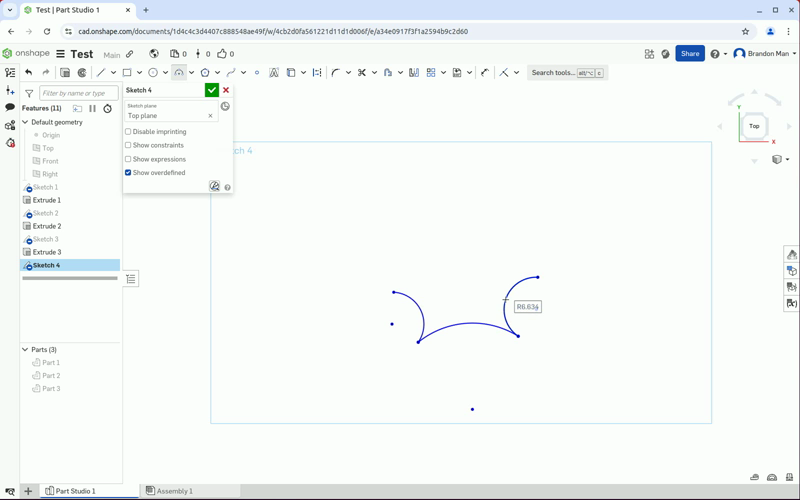
mouse_move(537, 277)
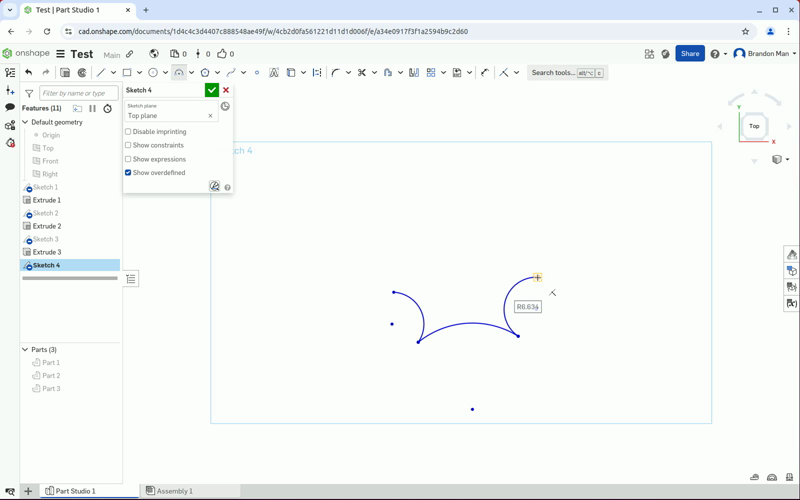
click(537, 277)
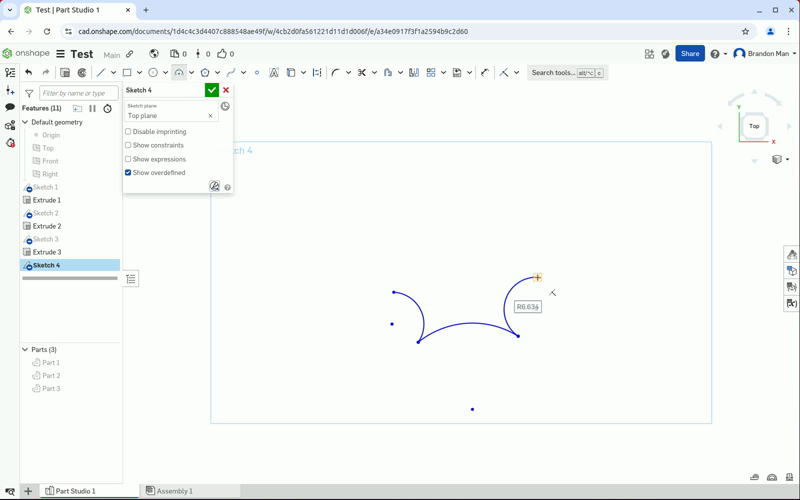
key_down(shift)
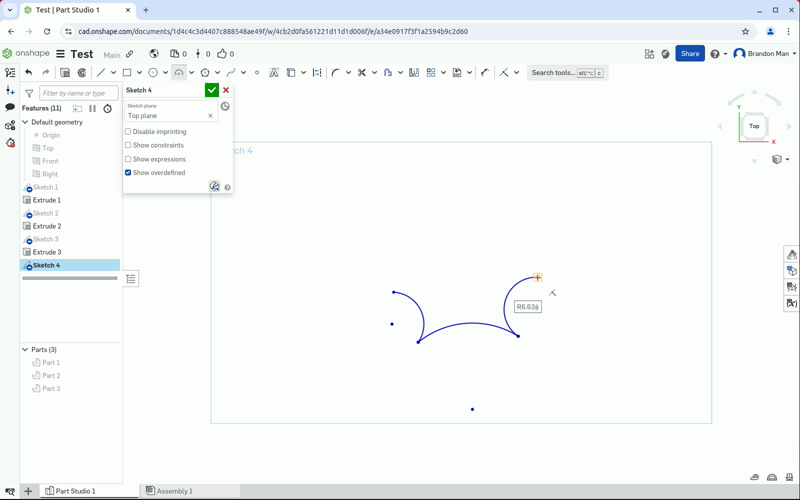
mouse_move(481, 225)
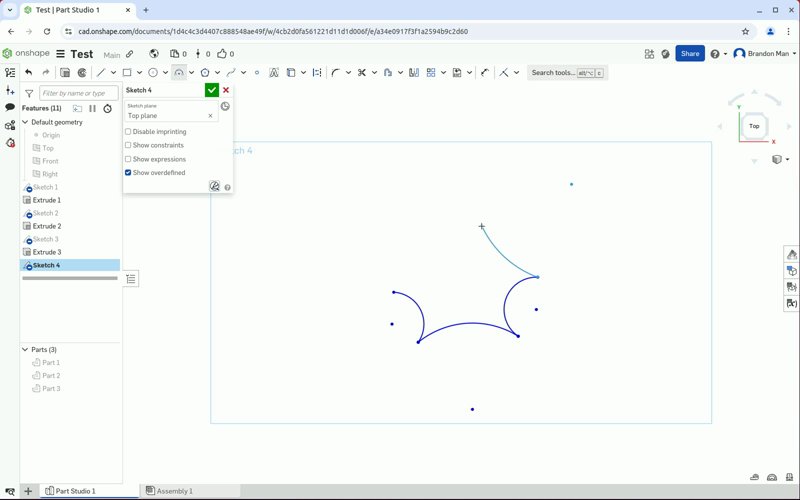
click(481, 225)
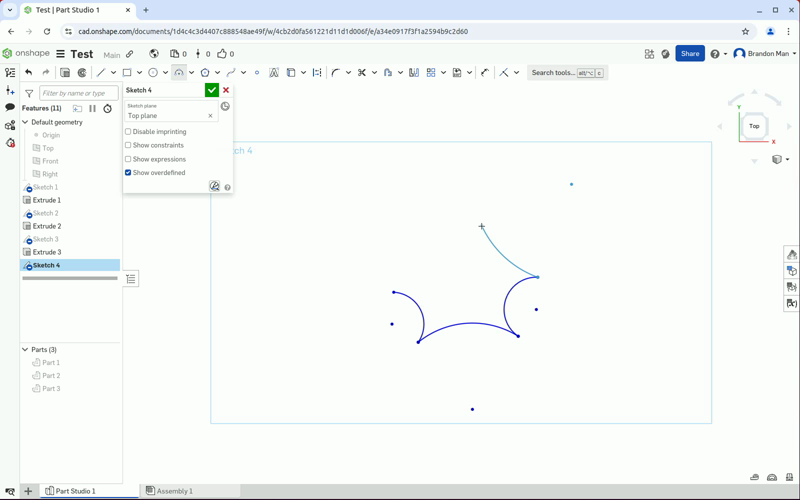
mouse_move(502, 259)
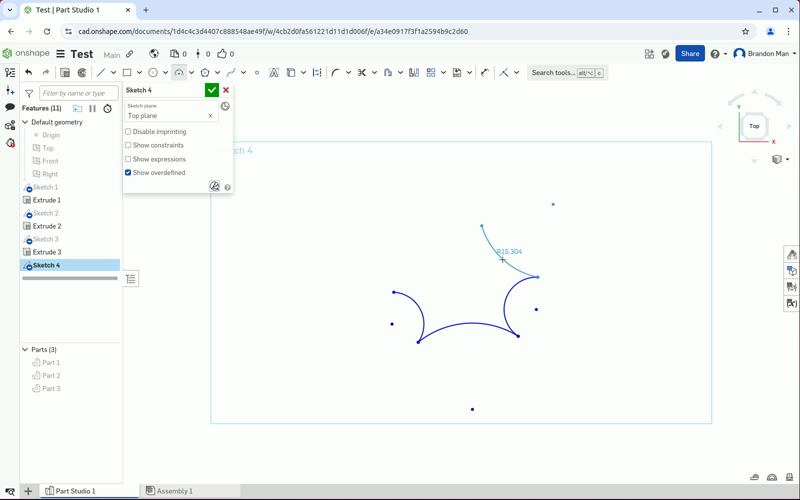
click(502, 259)
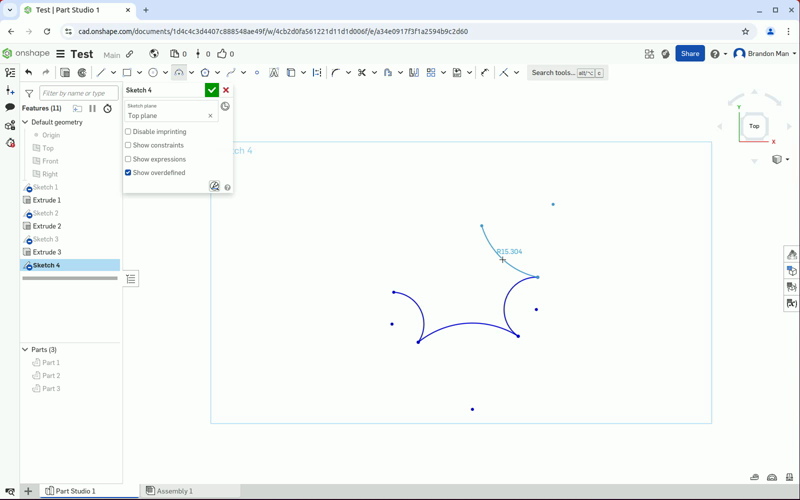
key_up(shift)
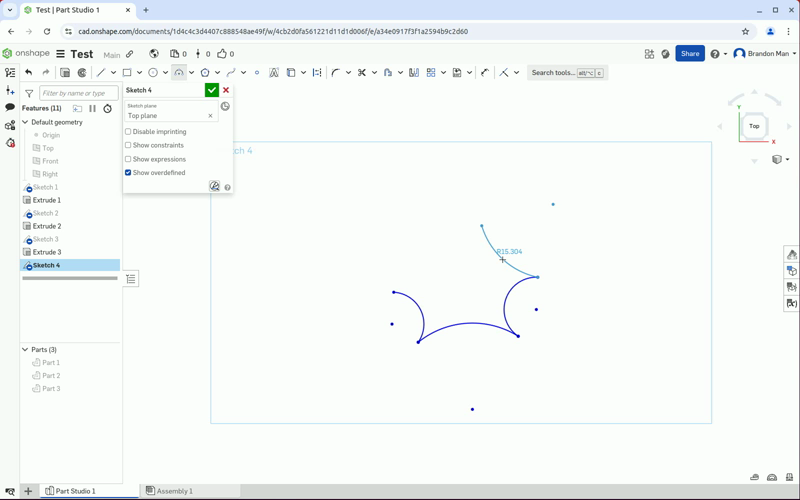
mouse_move(481, 225)
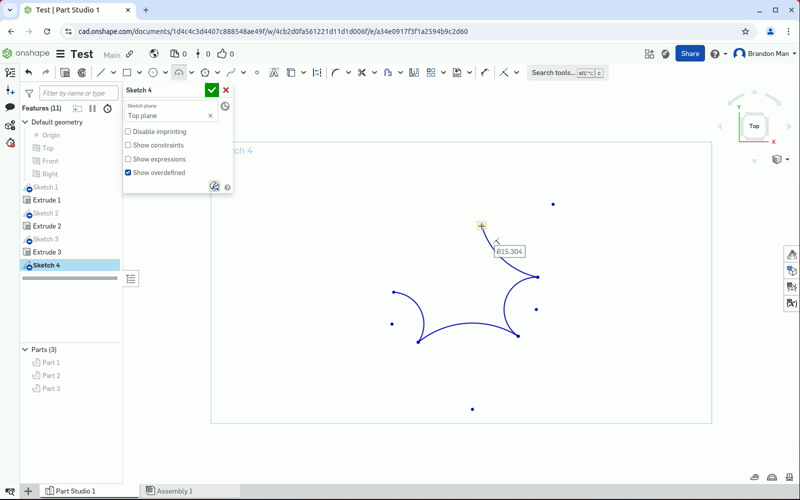
click(481, 225)
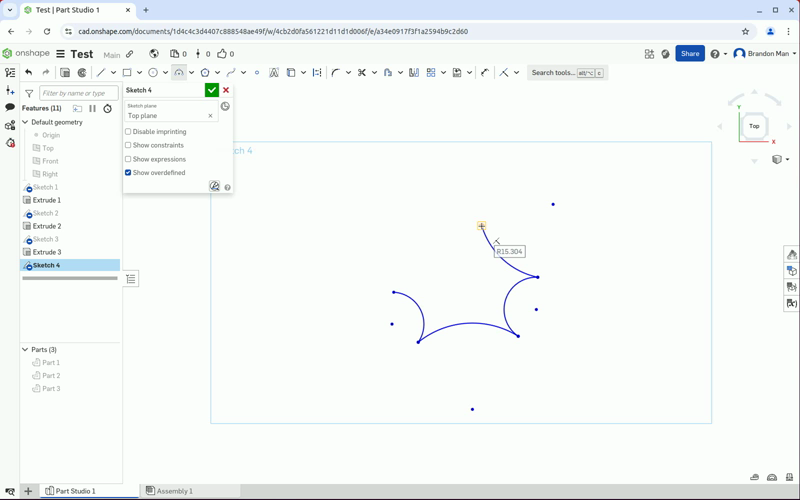
key_down(shift)
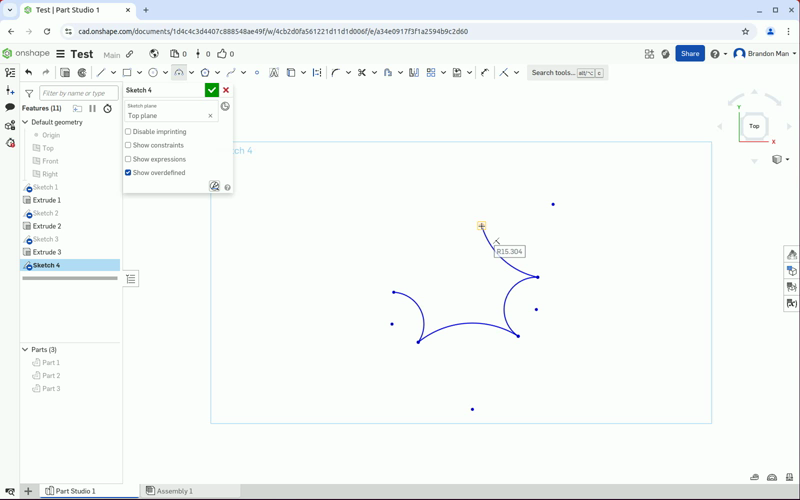
mouse_move(439, 227)
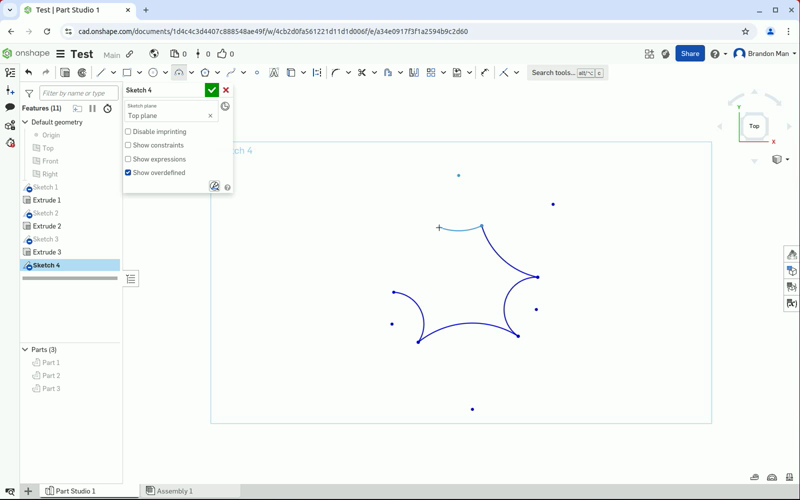
click(439, 227)
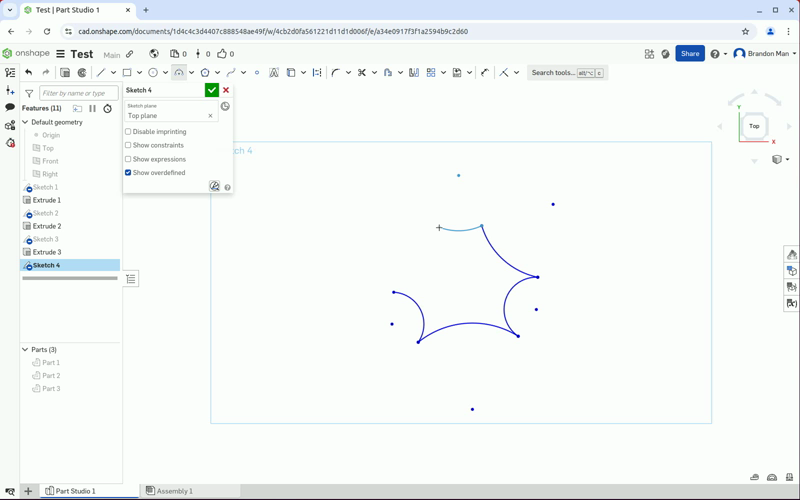
mouse_move(460, 234)
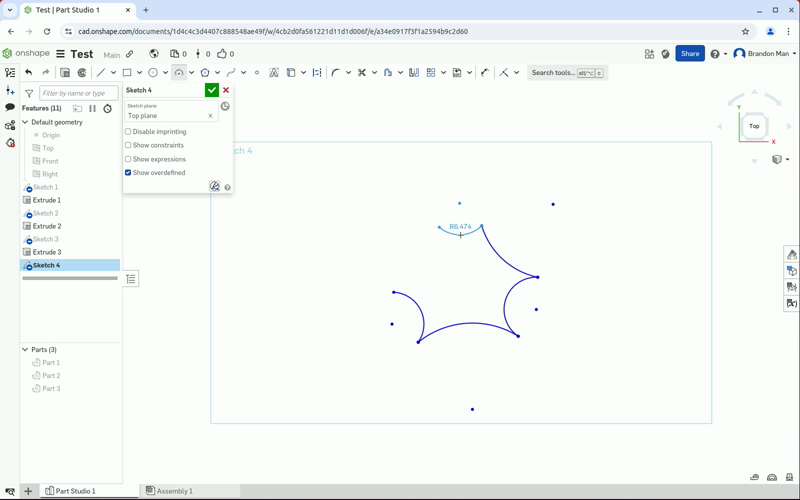
click(460, 234)
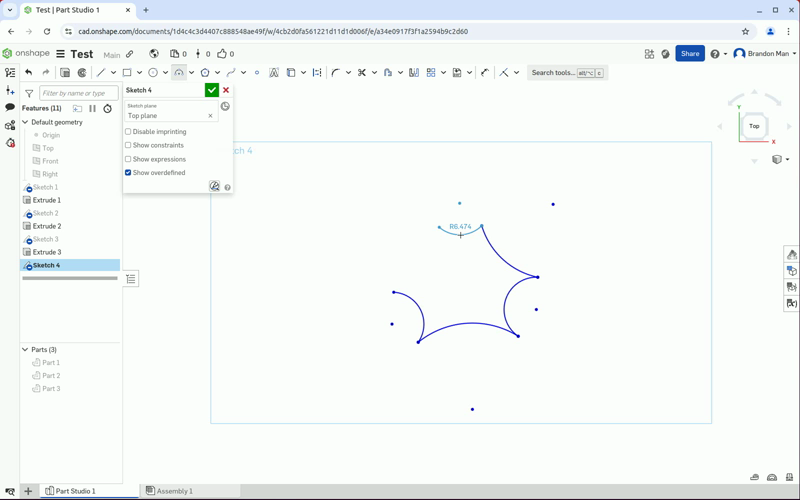
key_up(shift)
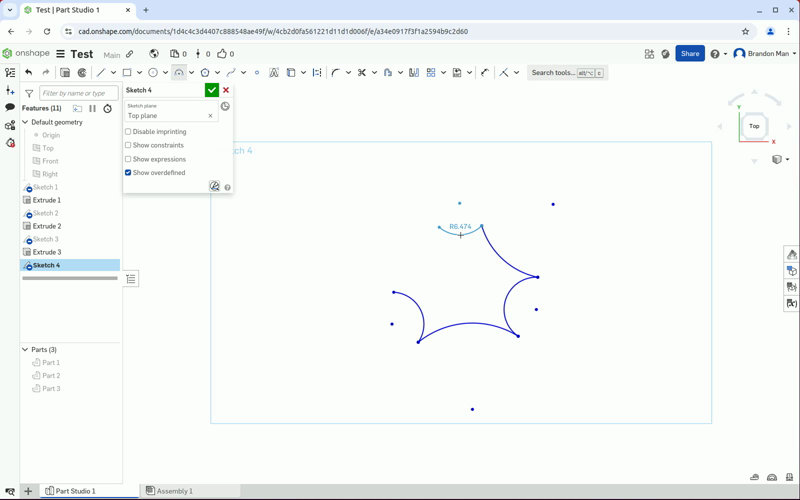
mouse_move(439, 227)
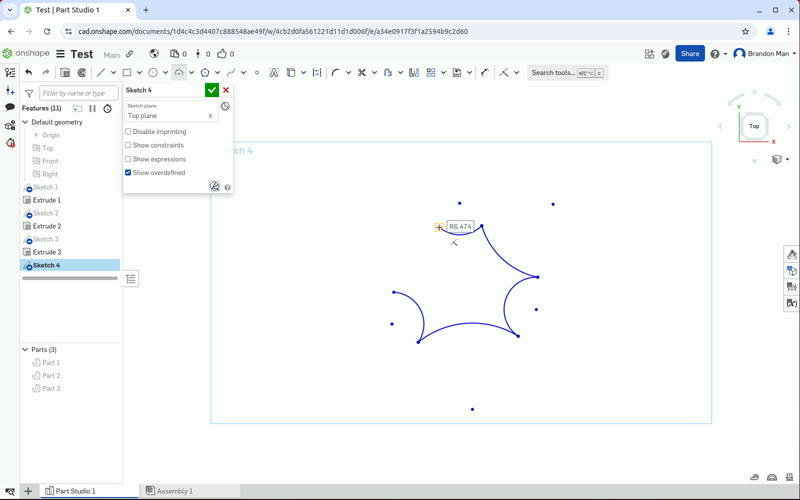
click(439, 227)
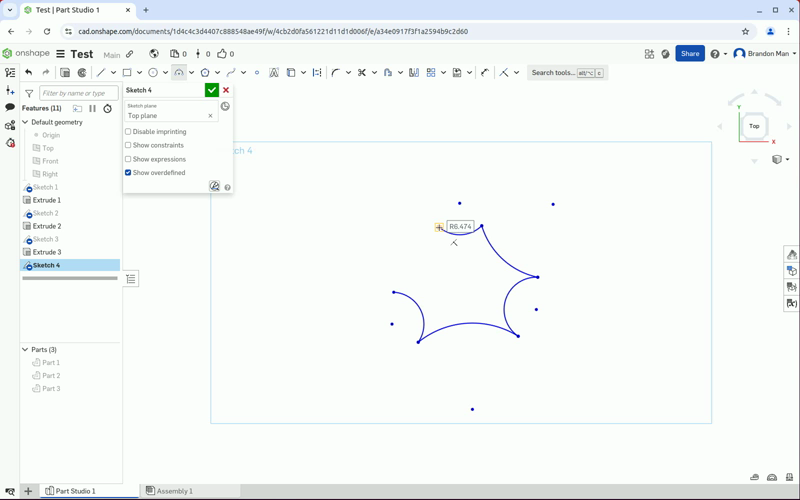
mouse_move(393, 292)
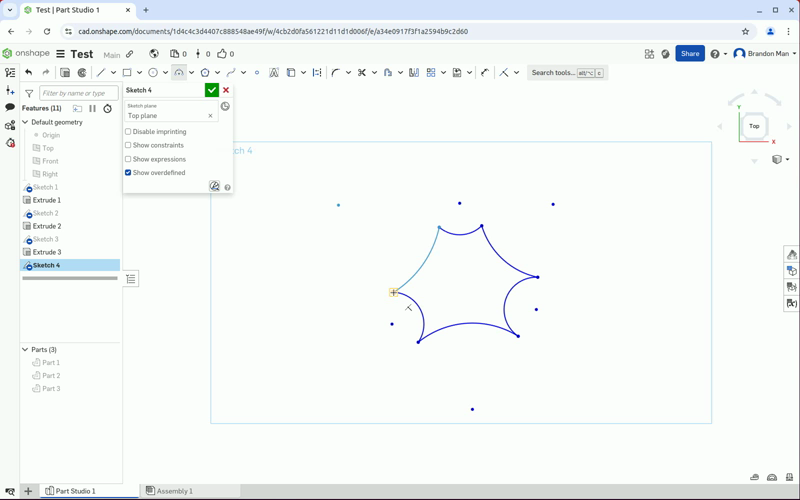
click(393, 292)
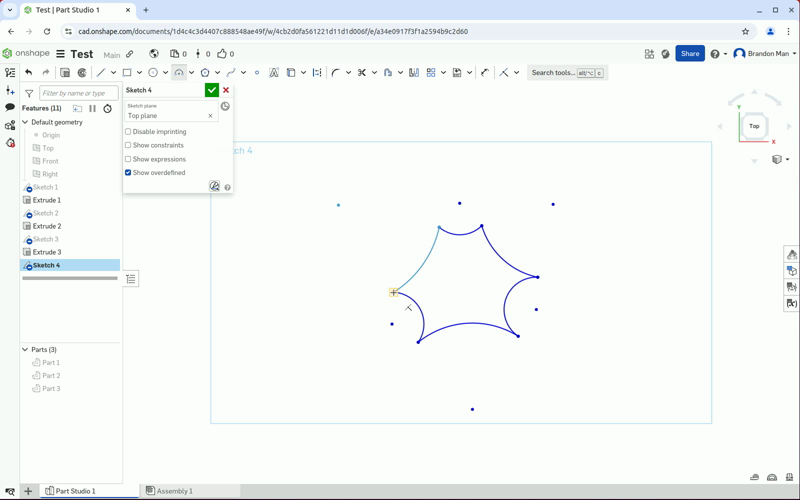
key_down(shift)
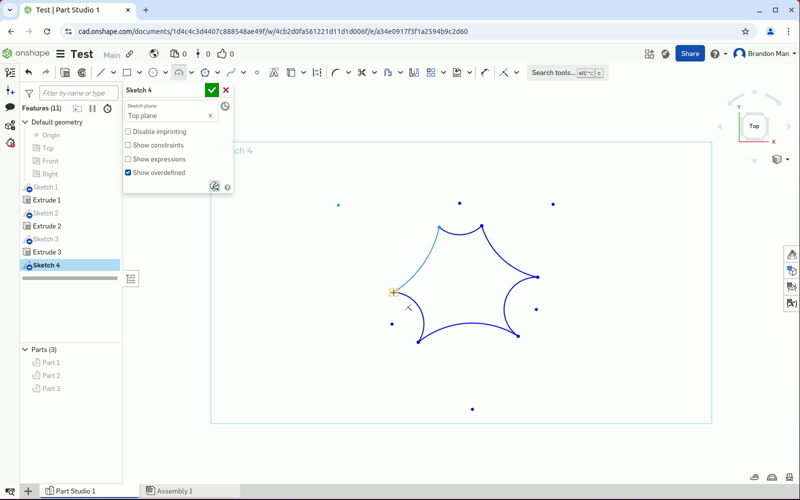
mouse_move(423, 264)
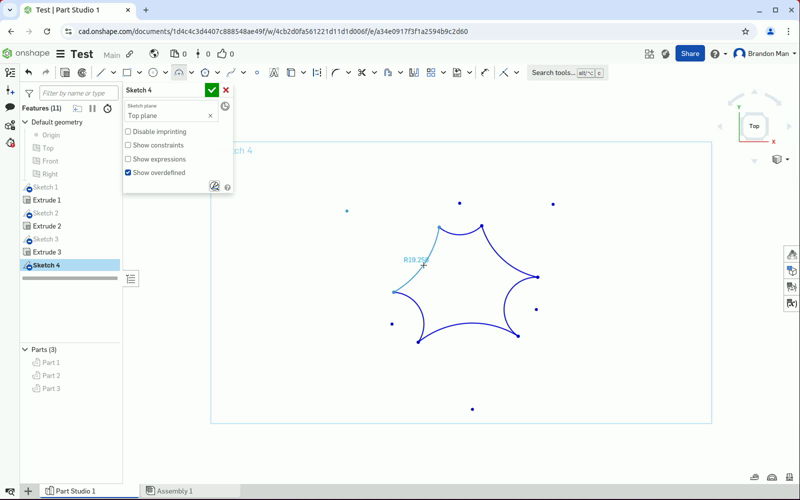
click(423, 264)
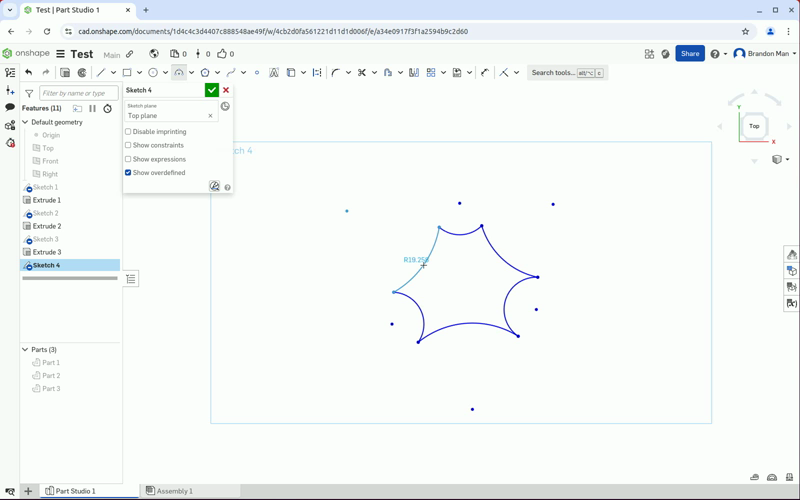
key_up(shift)
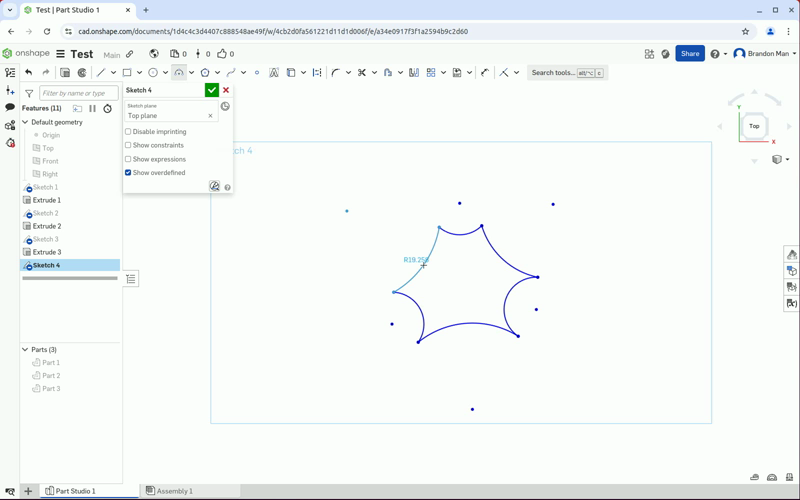
key(esc)
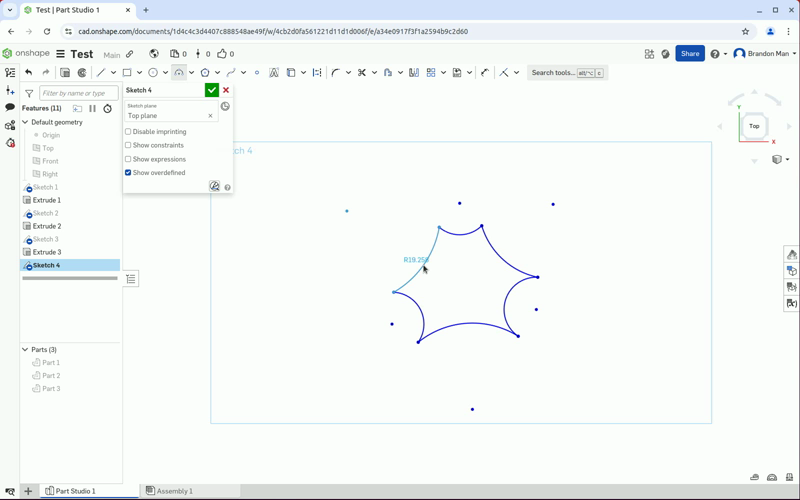
key(c)
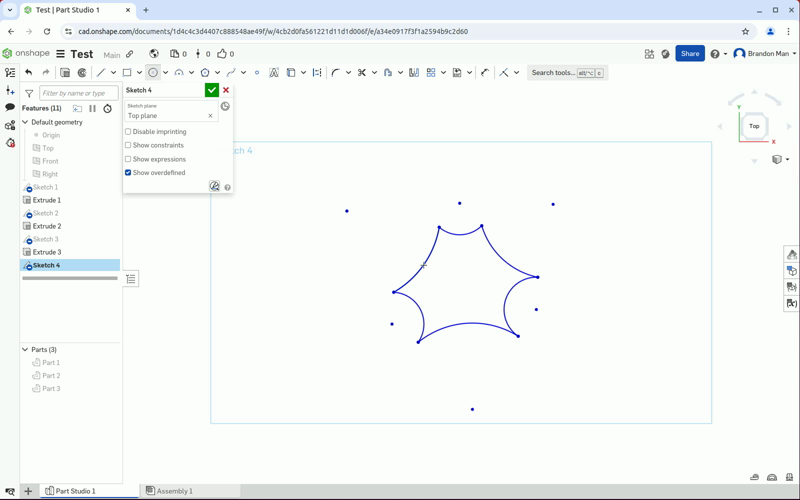
key_down(shift)
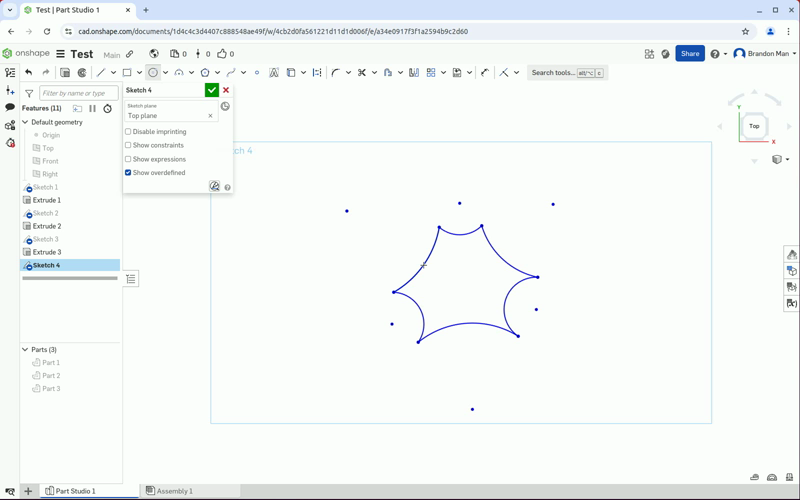
mouse_move(460, 283)
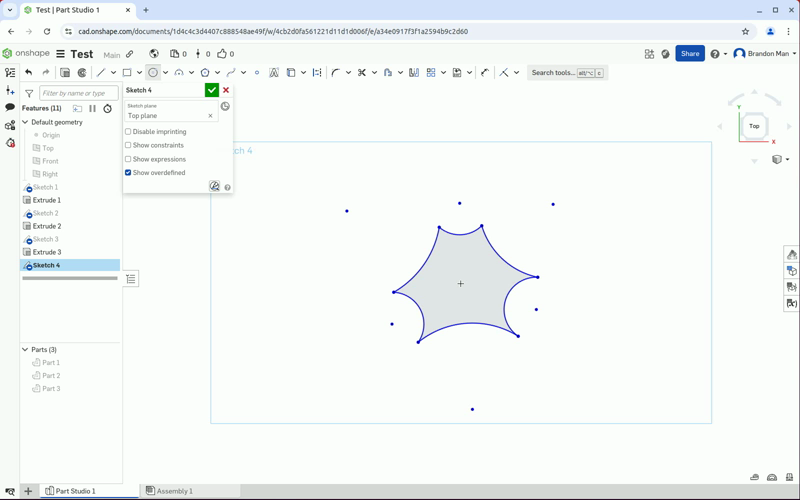
click(460, 283)
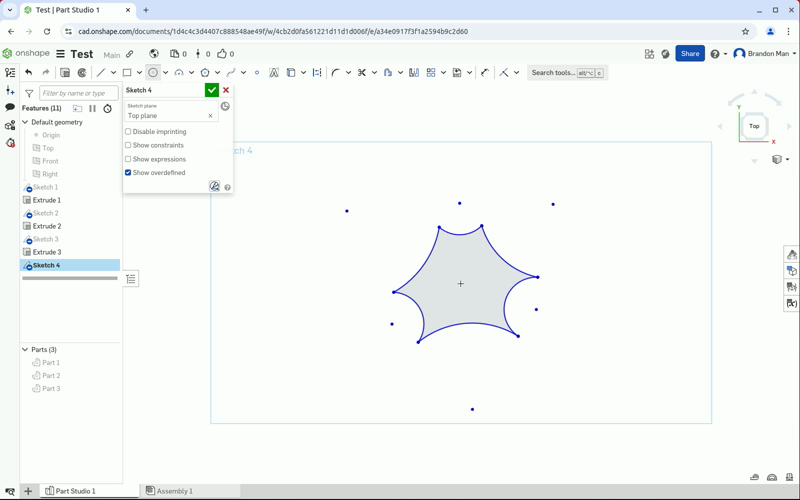
key_up(shift)
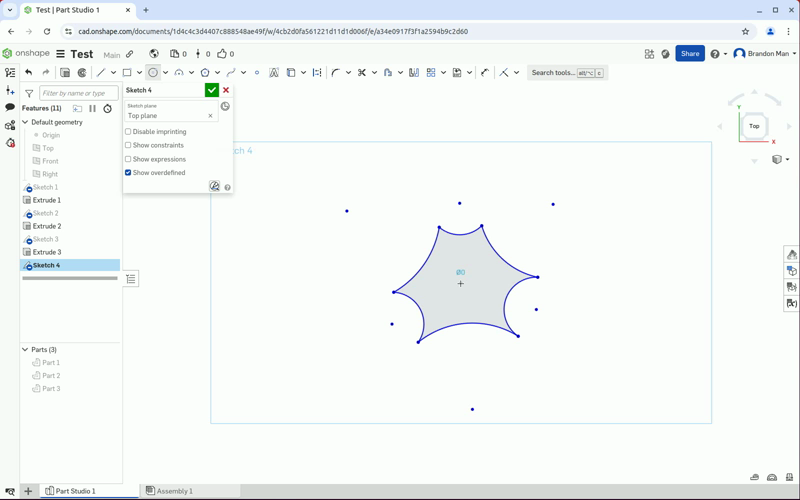
mouse_move(492, 283)
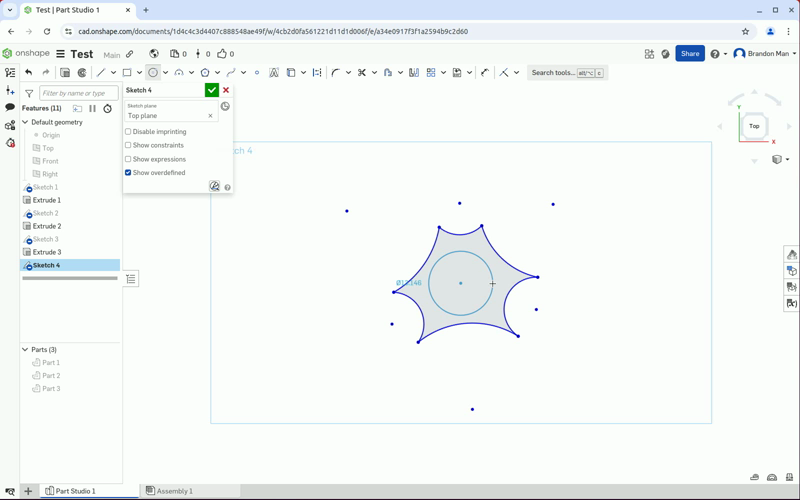
click(492, 283)
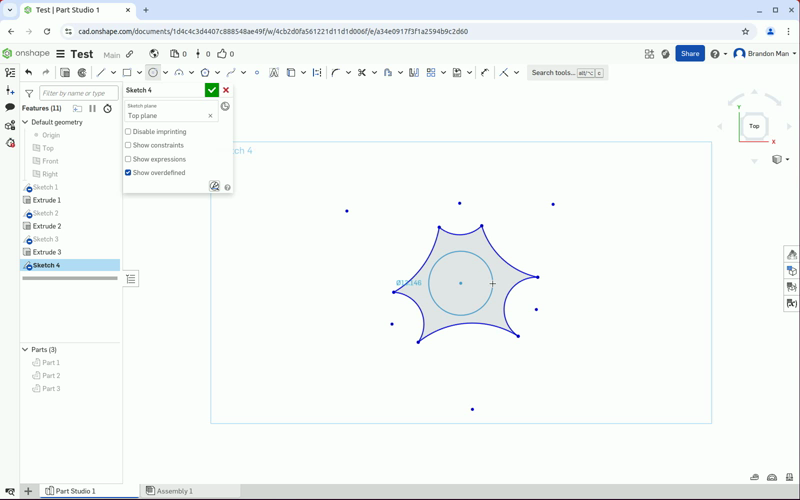
key(esc)
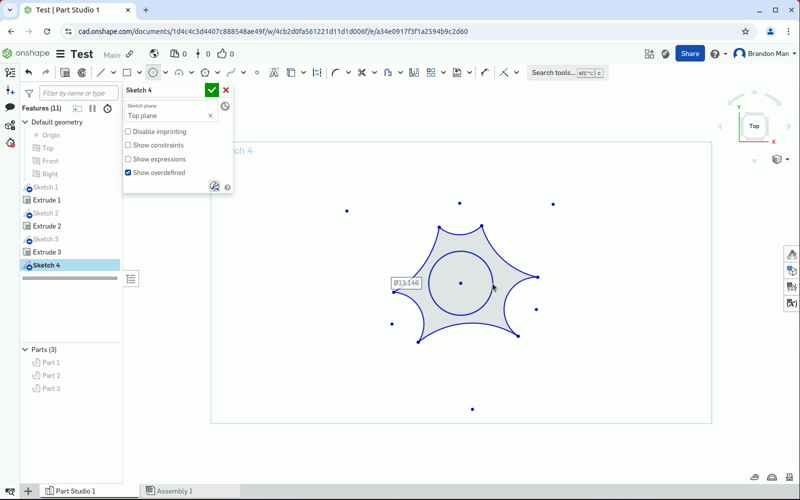
mouse_move(421, 303)
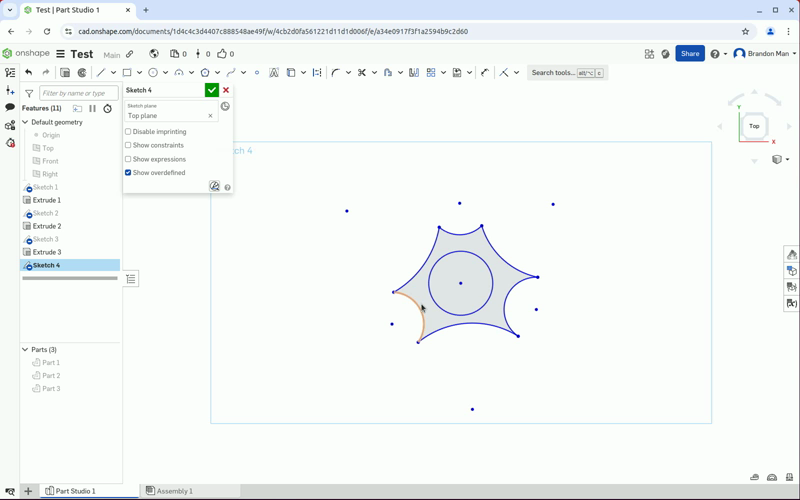
click(421, 303)
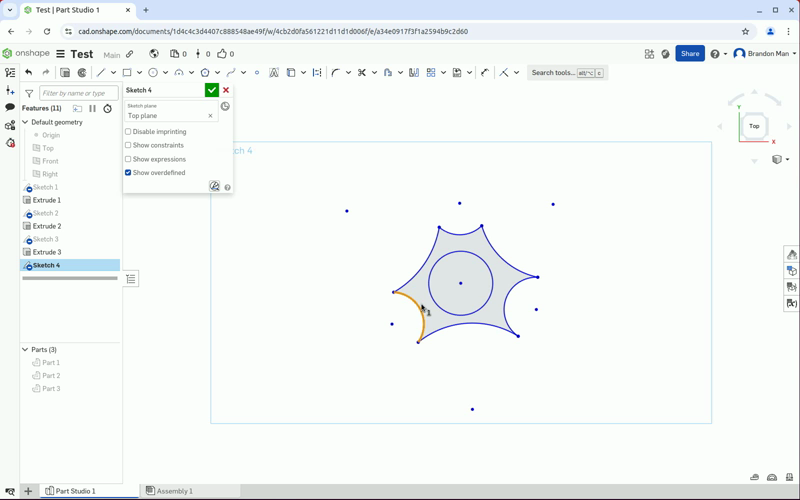
mouse_move(73, 352)
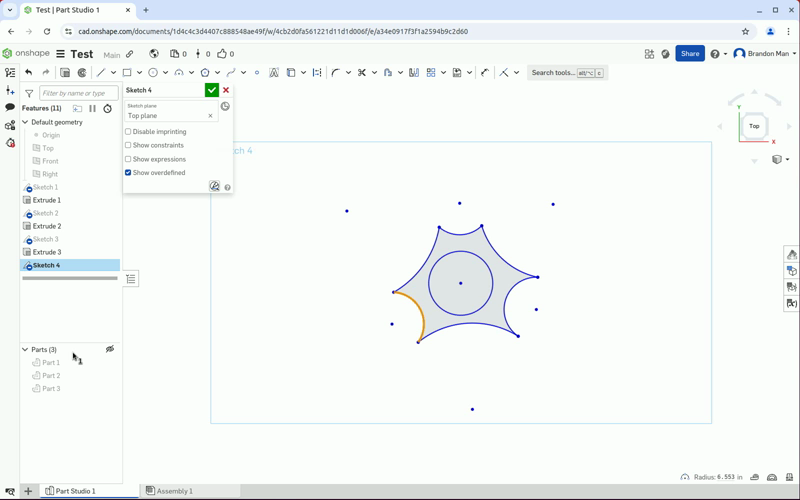
key(shift+y)
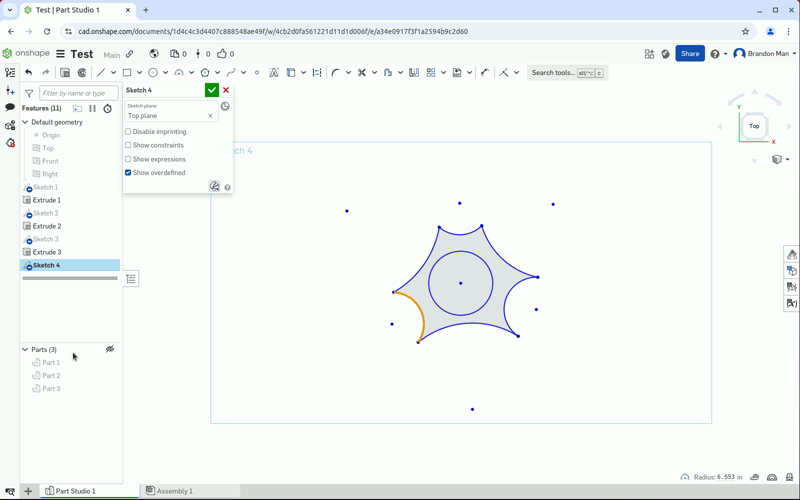
key(shift+e)
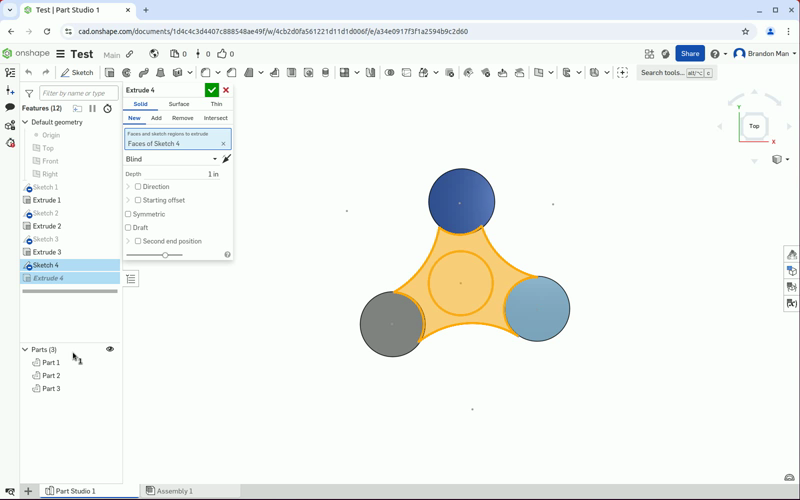
mouse_move(143, 106)
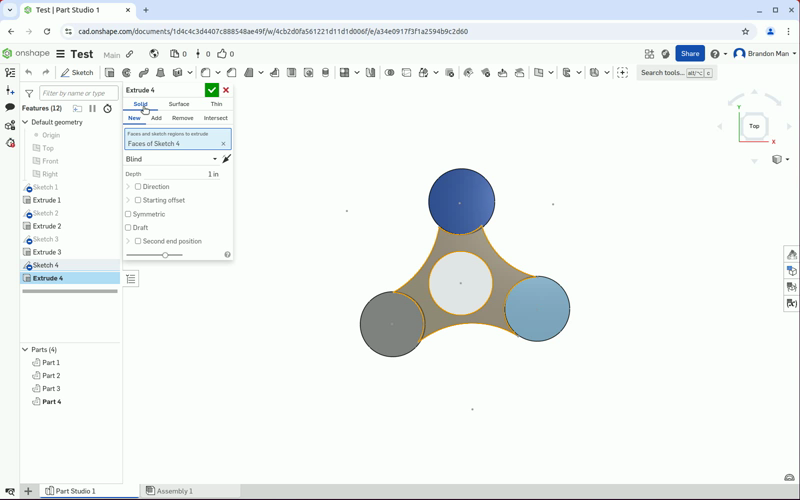
click(143, 106)
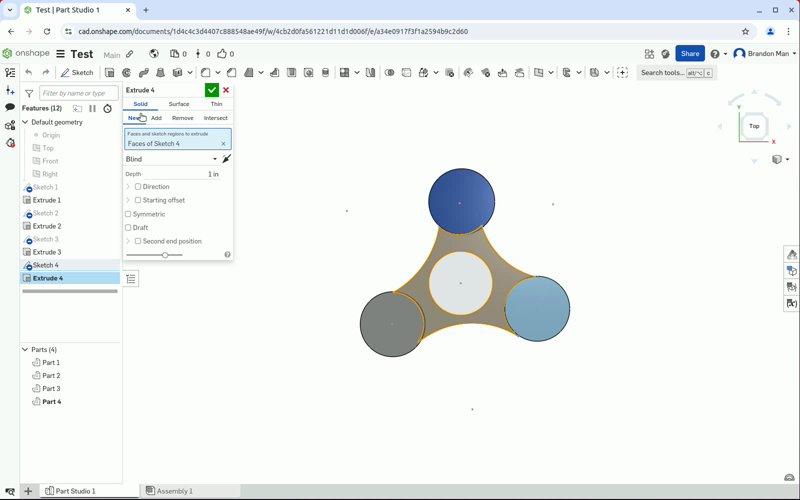
mouse_move(137, 120)
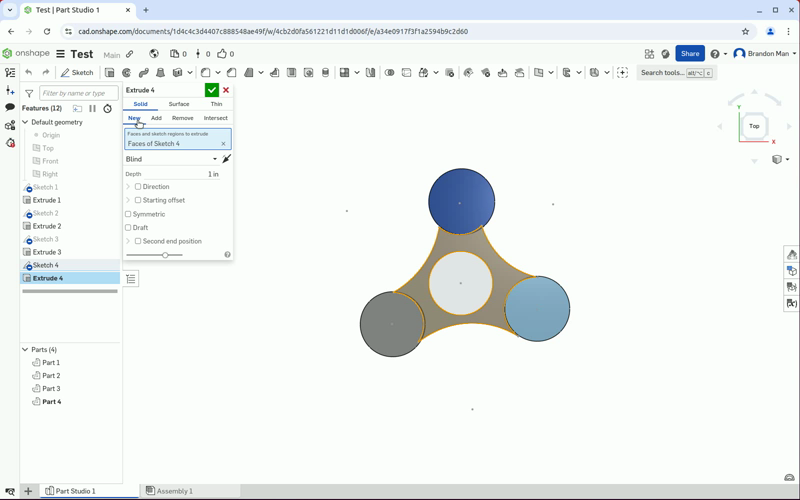
click(137, 120)
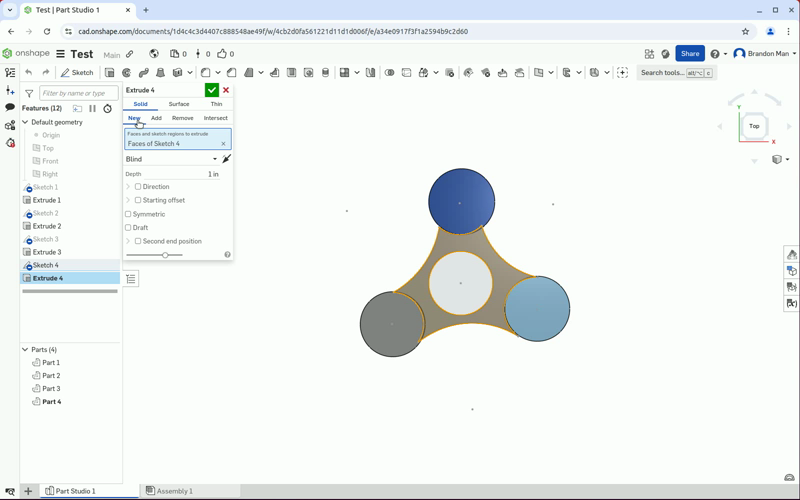
key(tab, 4)
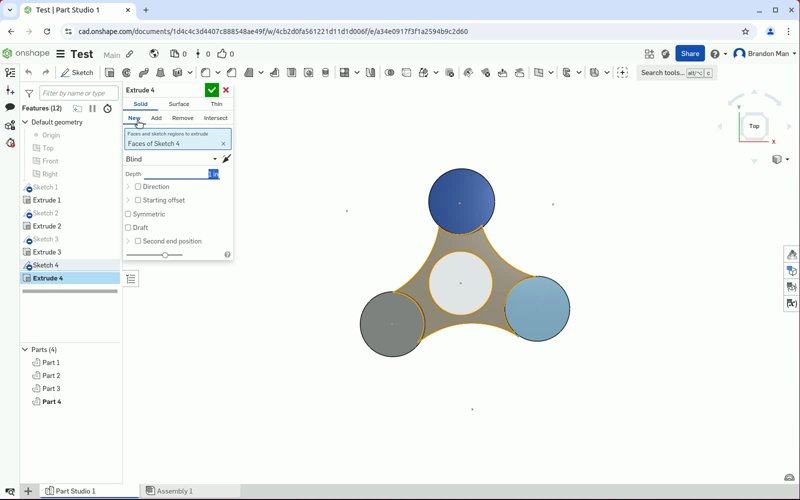
text(4.092)
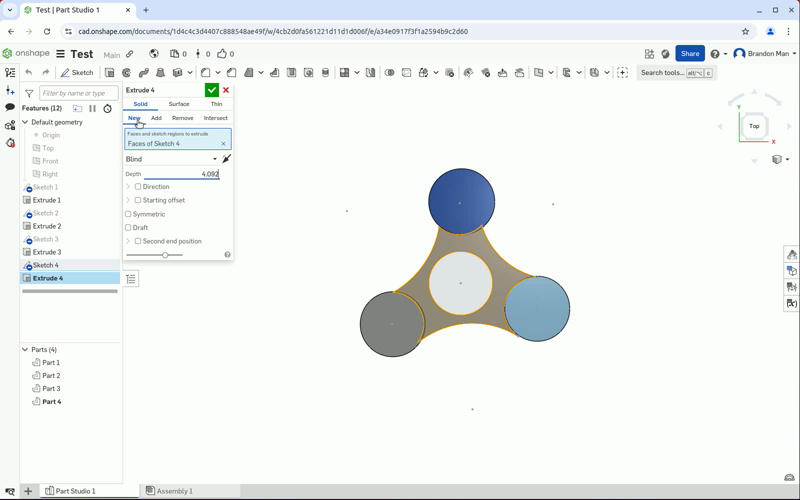
key(enter)
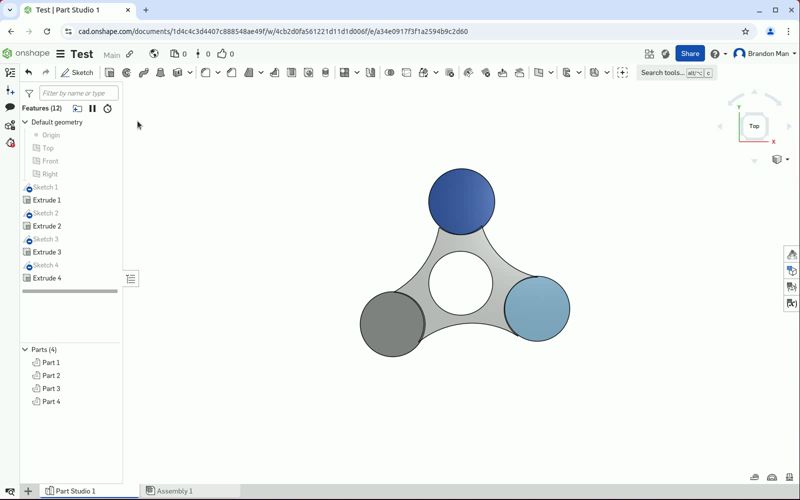
key(shift+h)
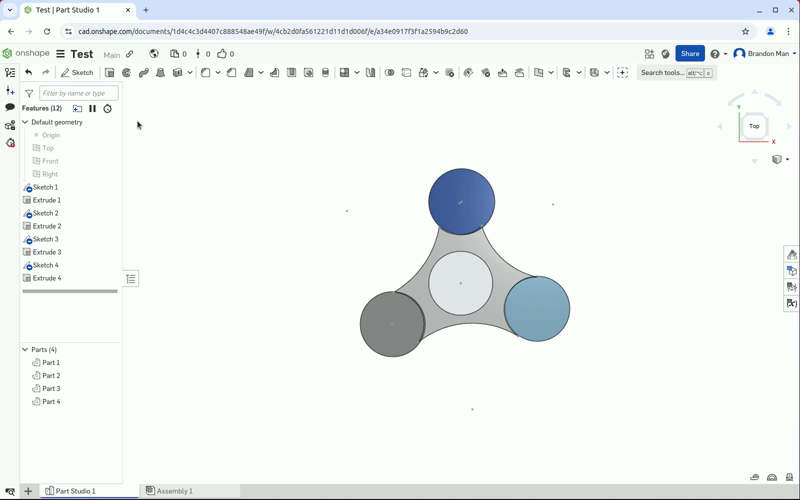
key(shift+h)
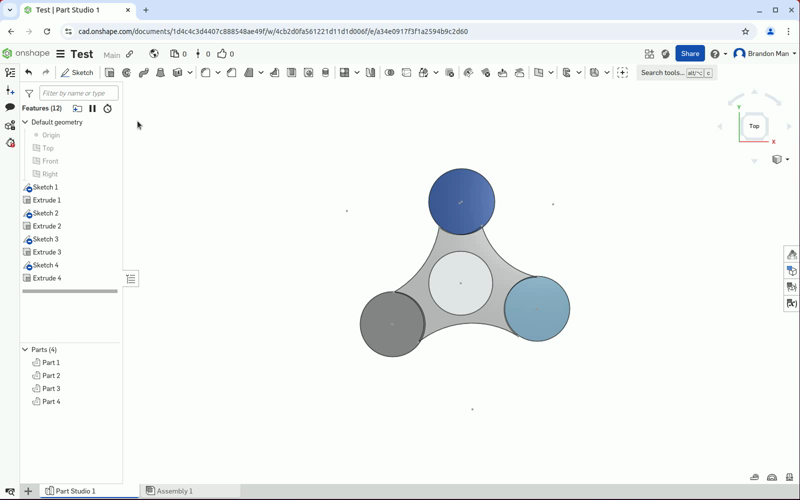
key(shift+7)
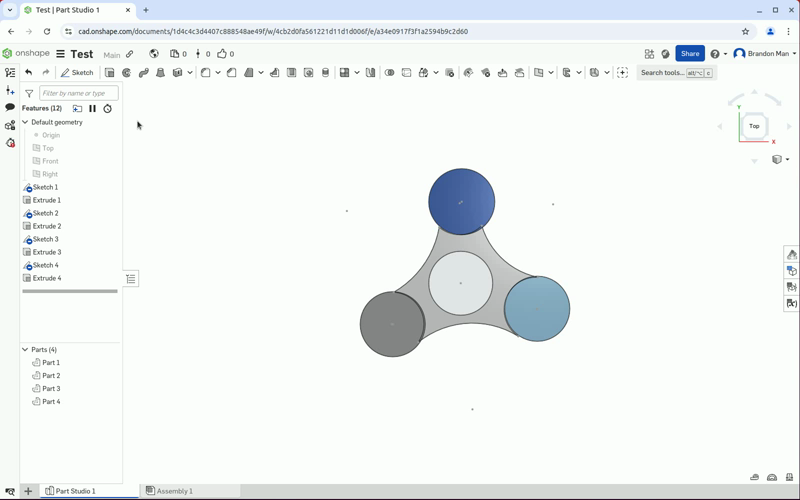
key(up, 3)
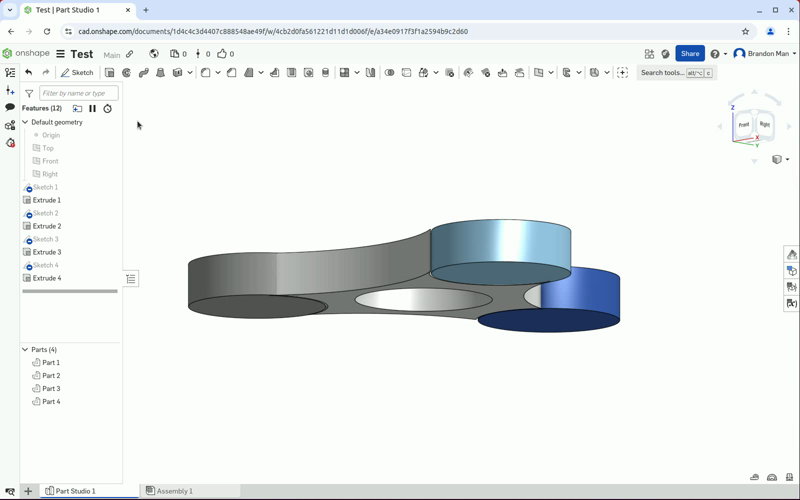
key(left, 3)
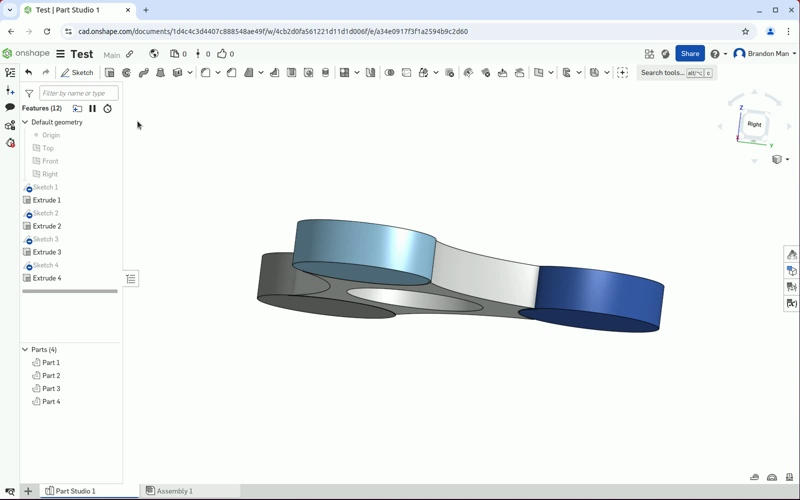
key(right, 3)
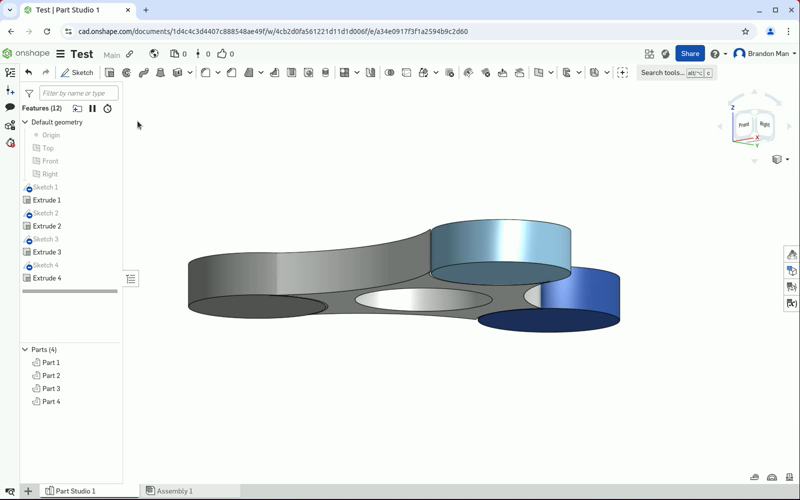
key(down, 3)
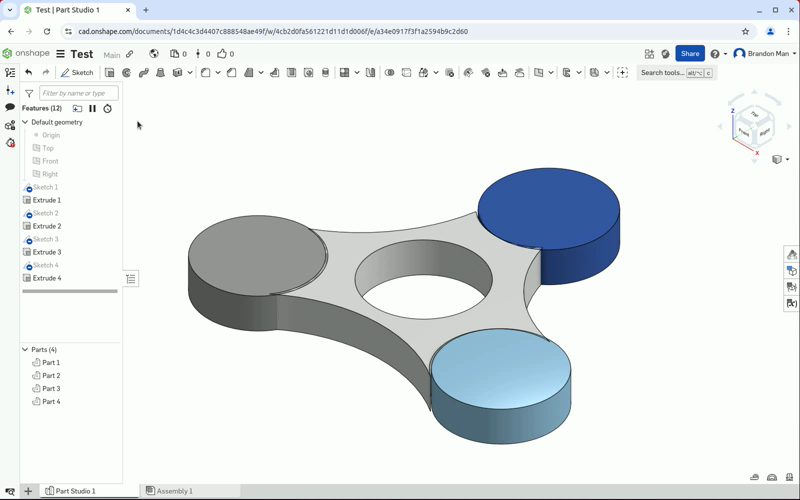
mouse_move(73, 189)
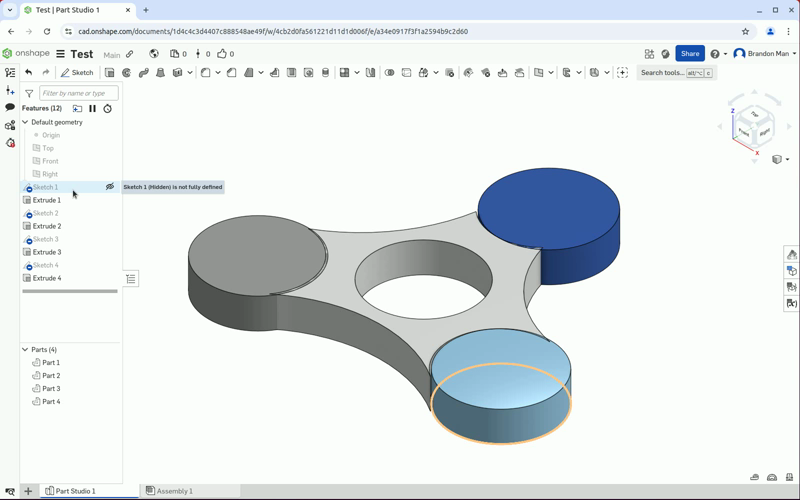
click(73, 189)